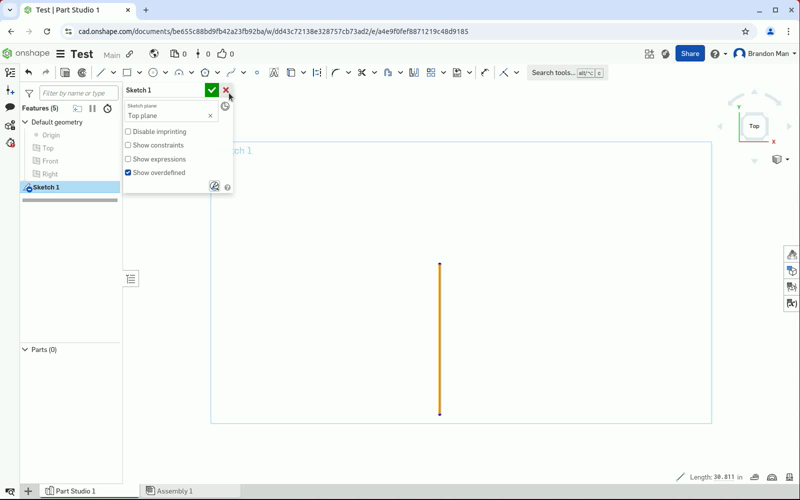
key(shift+h)
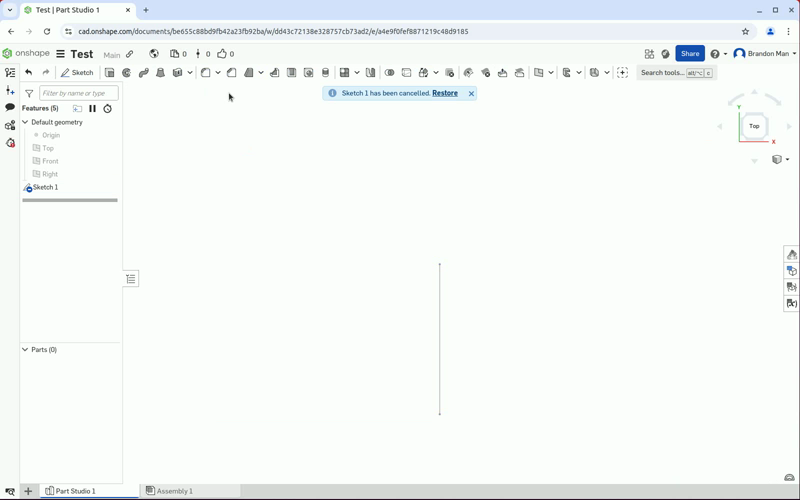
key(shift+s)
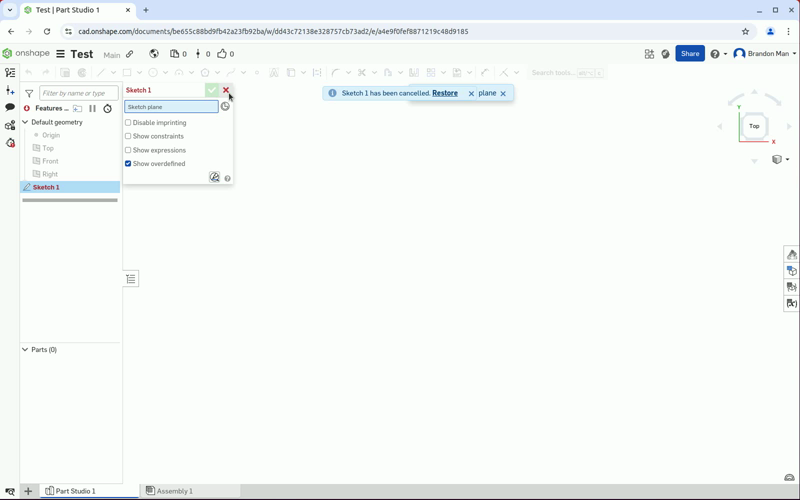
mouse_move(73, 150)
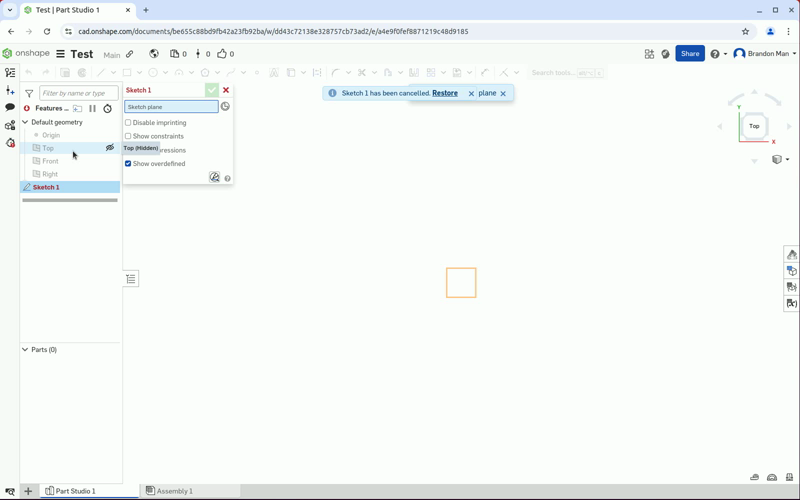
click(73, 150)
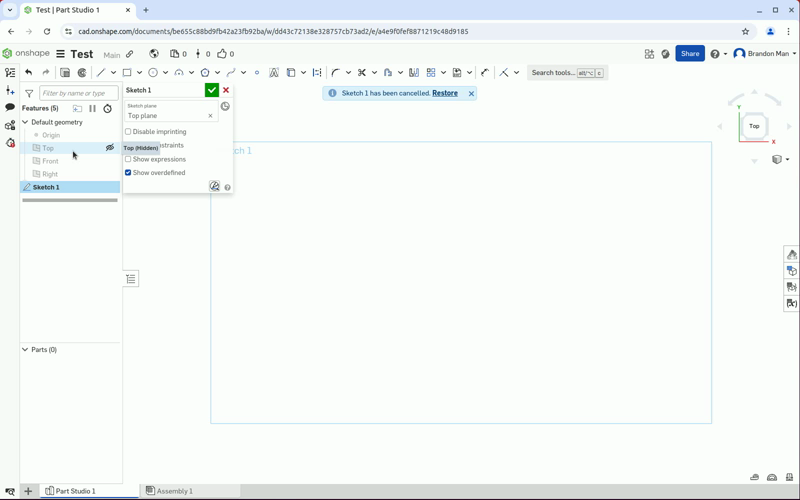
mouse_move(73, 352)
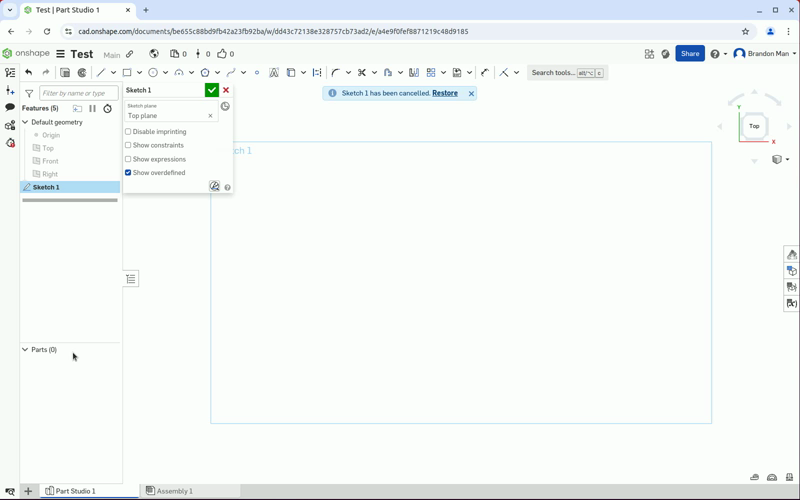
key(y)
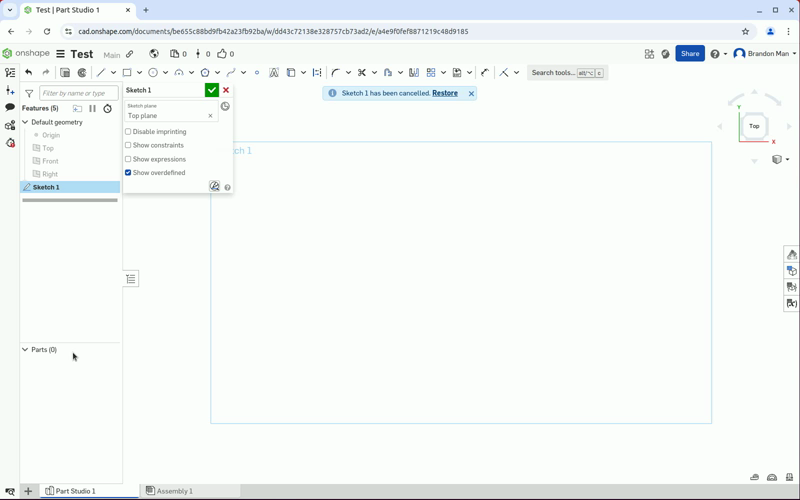
key(c)
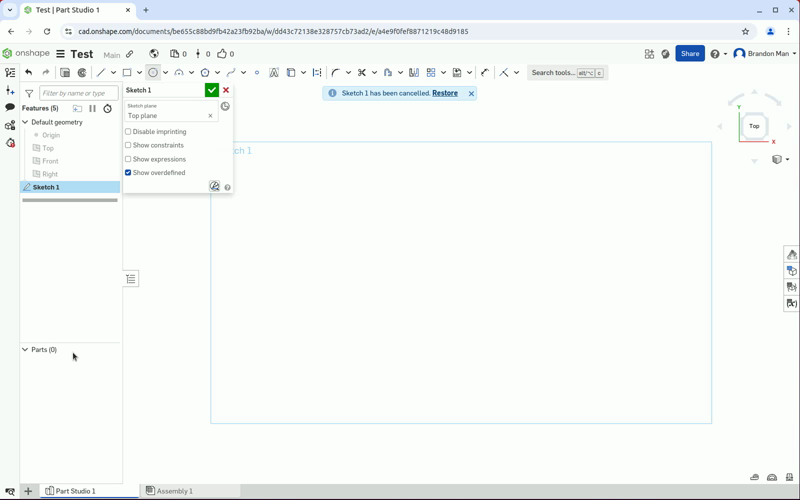
key_down(shift)
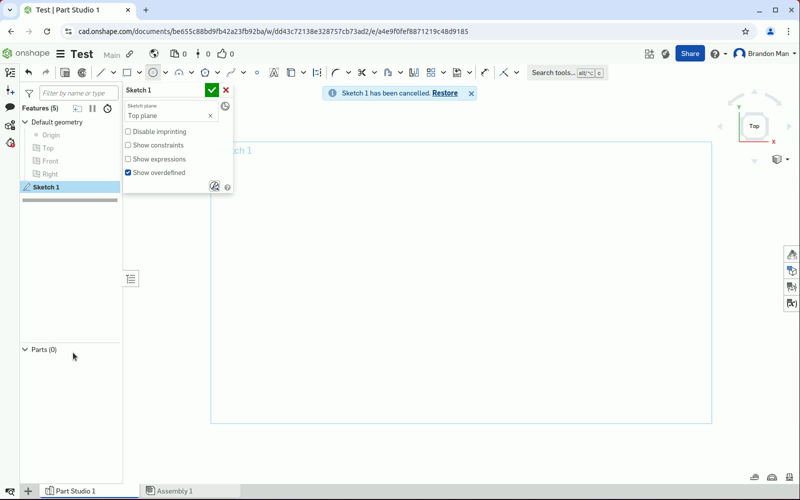
mouse_move(461, 282)
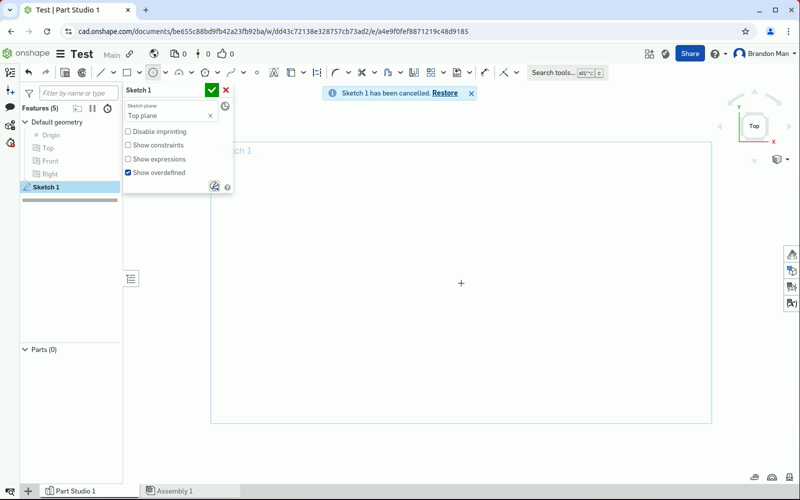
click(461, 282)
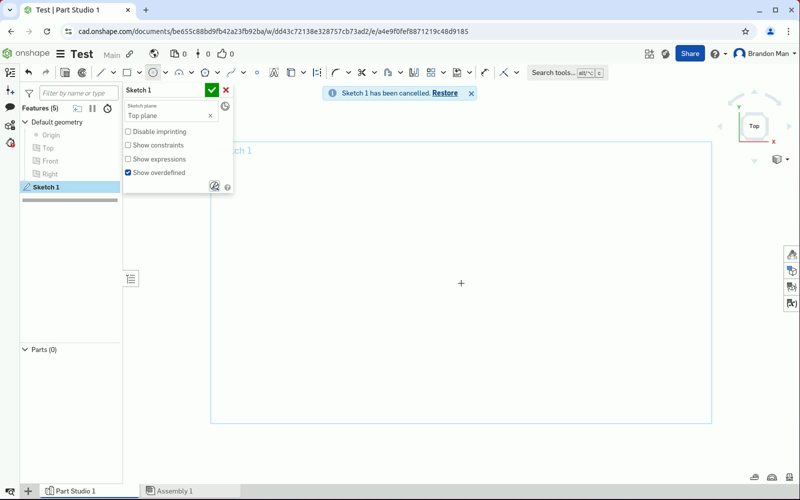
key_up(shift)
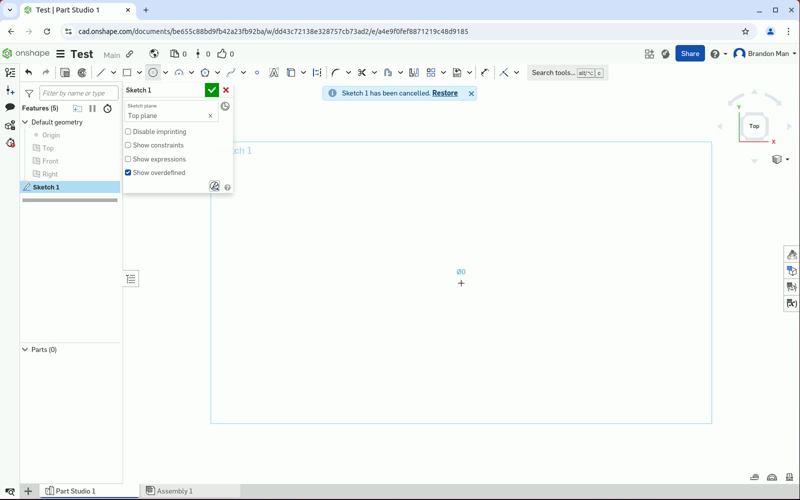
mouse_move(574, 282)
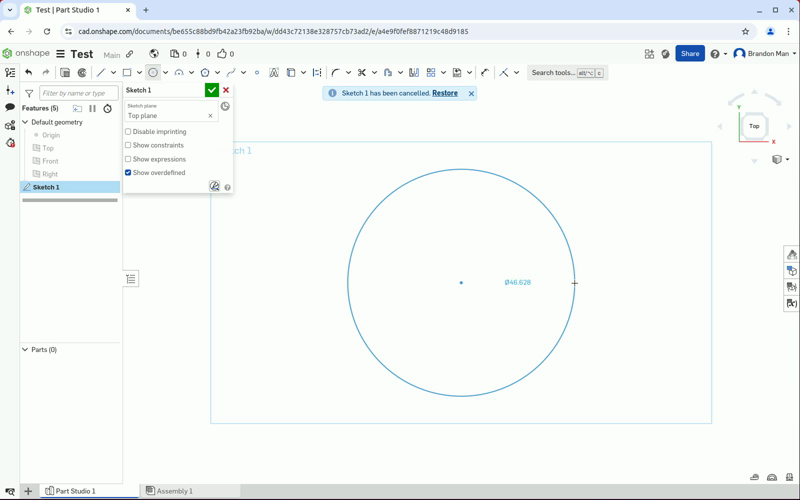
click(574, 282)
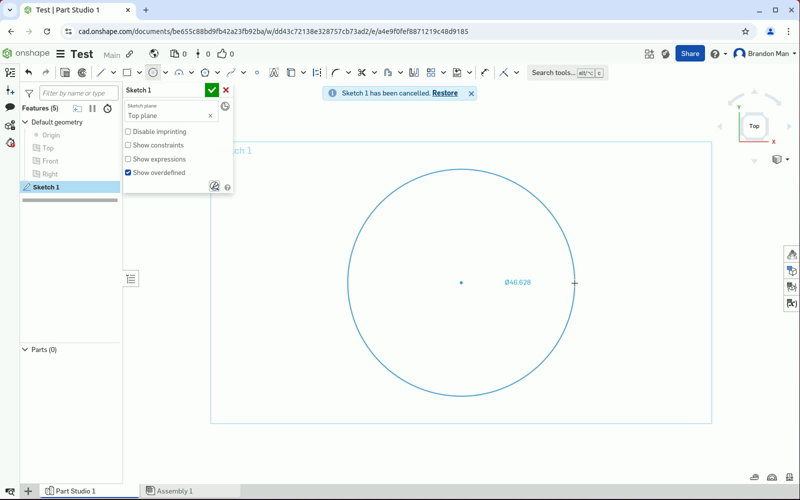
key(esc)
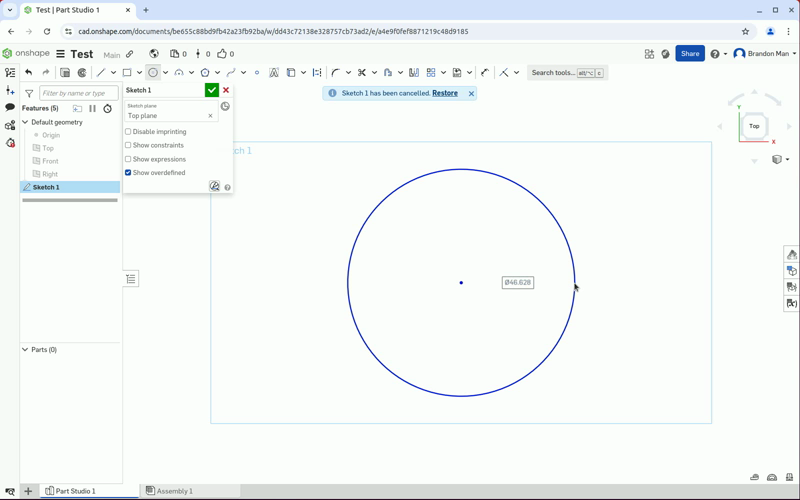
key(c)
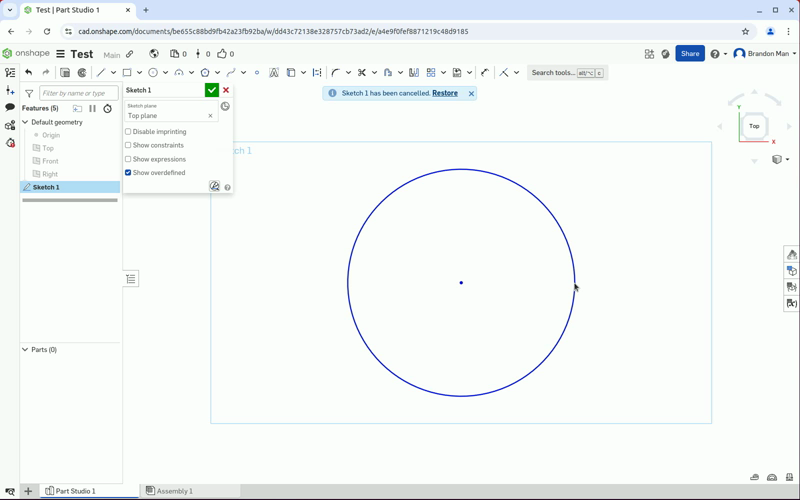
key_down(shift)
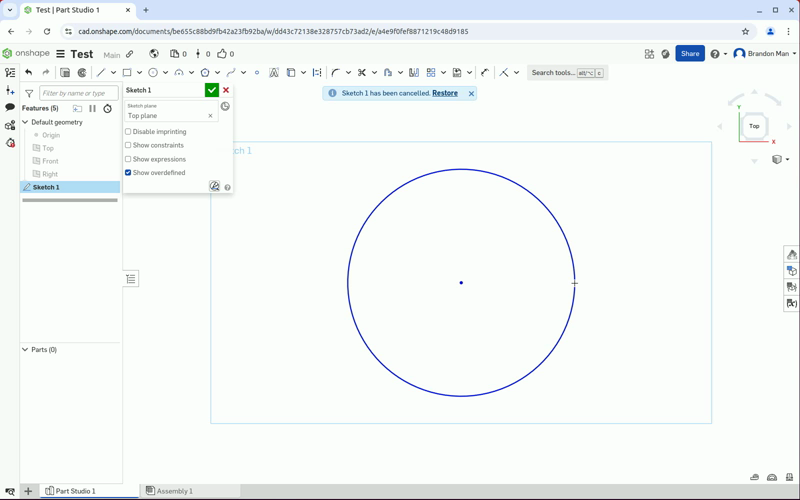
mouse_move(423, 214)
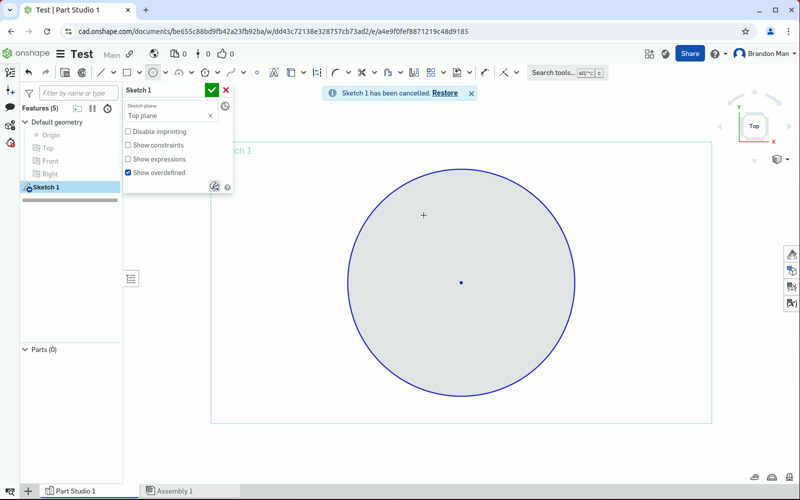
click(423, 214)
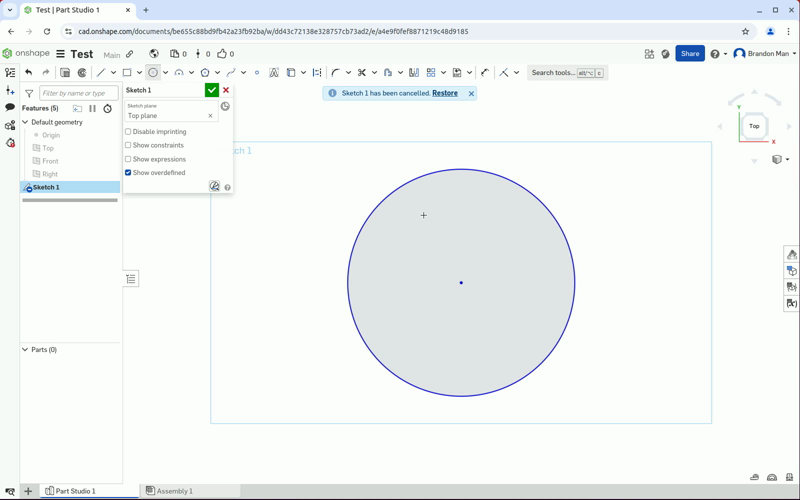
key_up(shift)
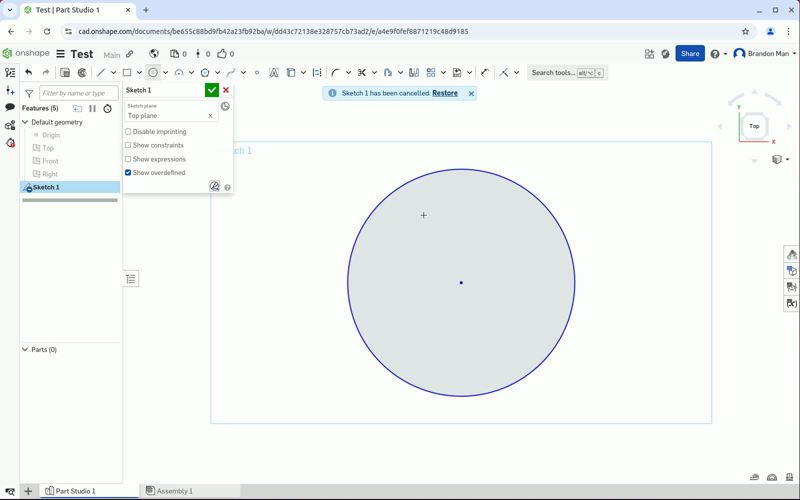
mouse_move(428, 214)
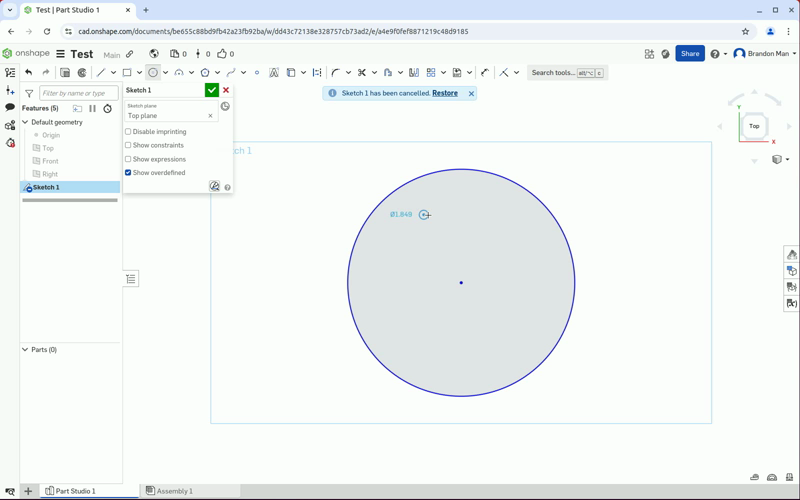
click(428, 214)
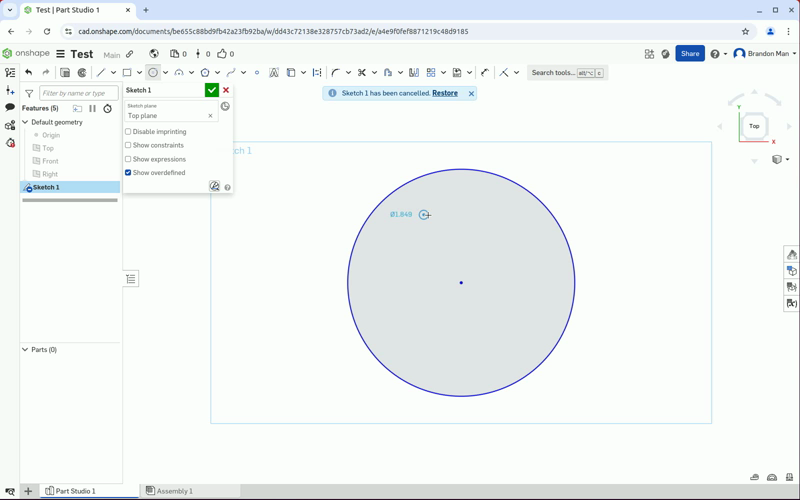
key(esc)
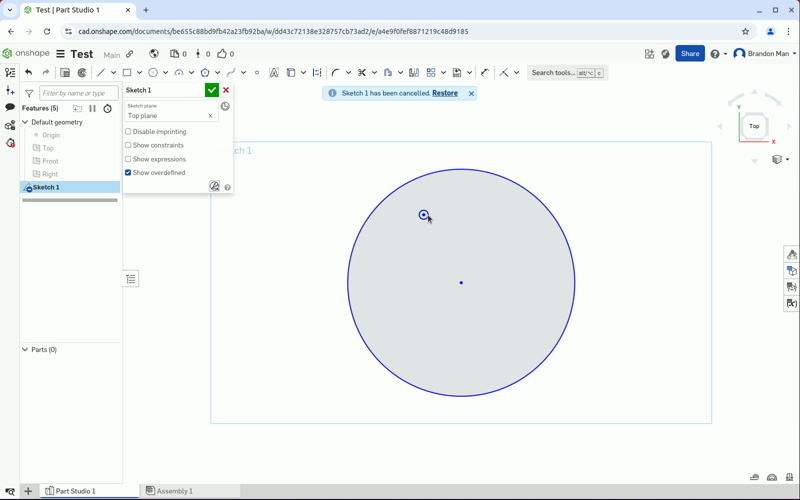
key(c)
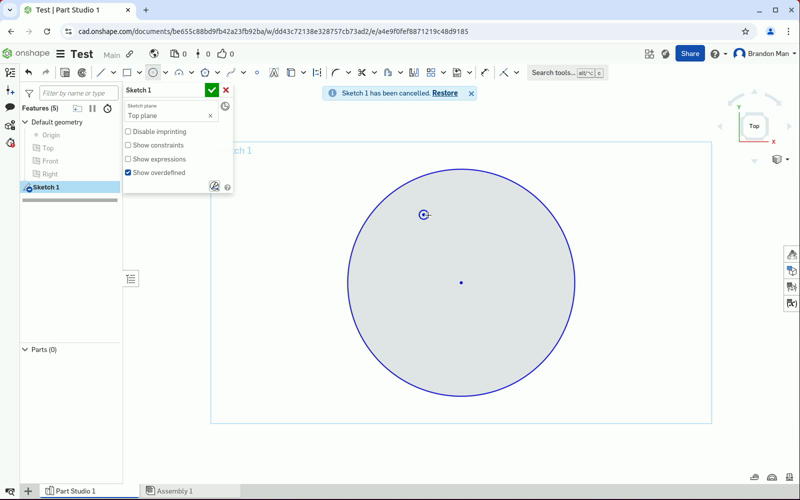
key_down(shift)
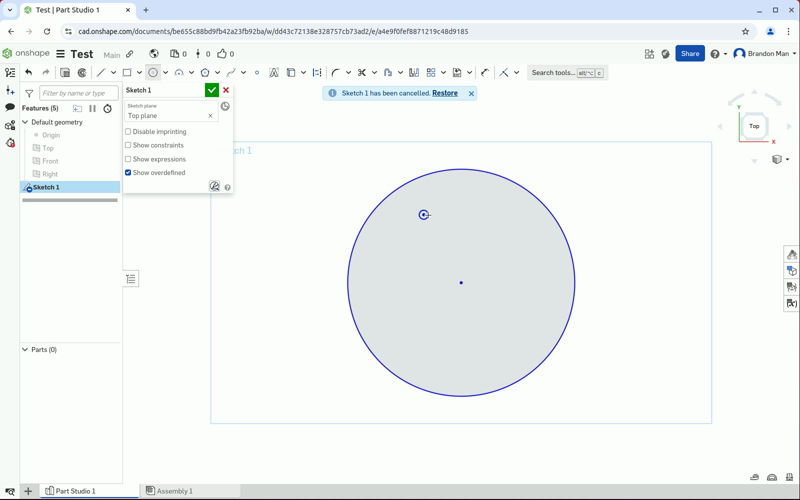
mouse_move(444, 200)
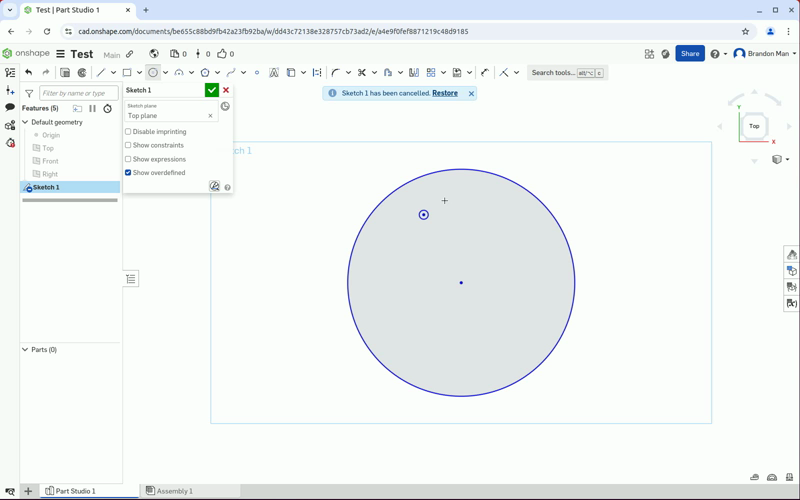
click(444, 200)
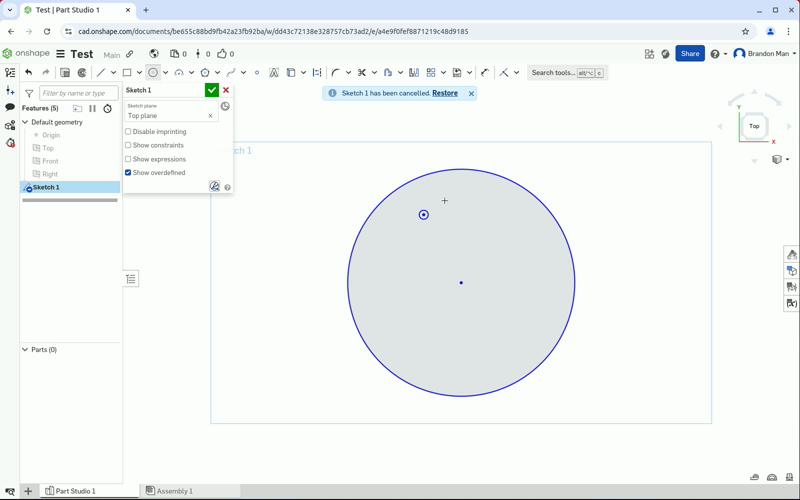
key_up(shift)
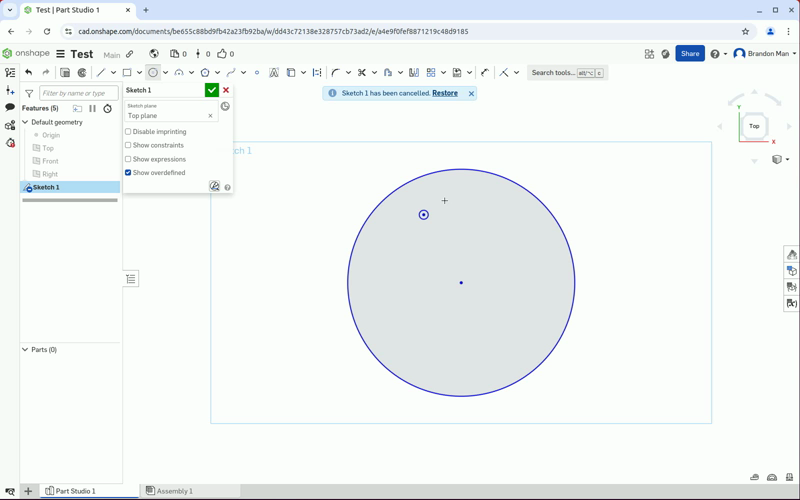
mouse_move(449, 200)
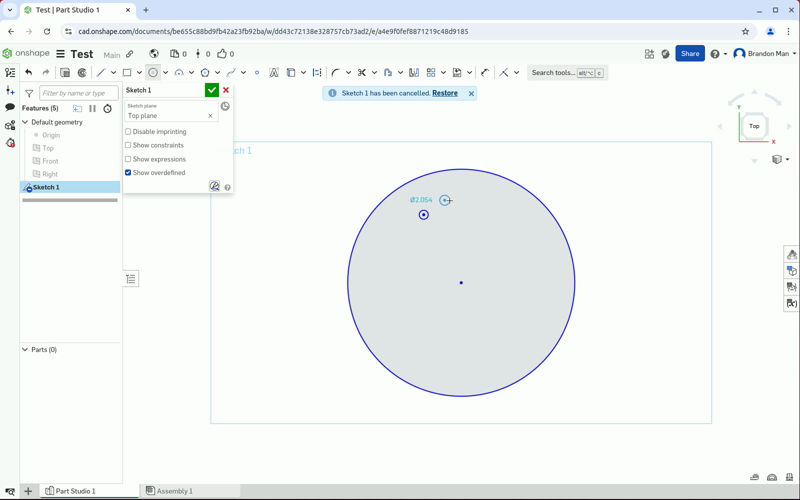
click(449, 200)
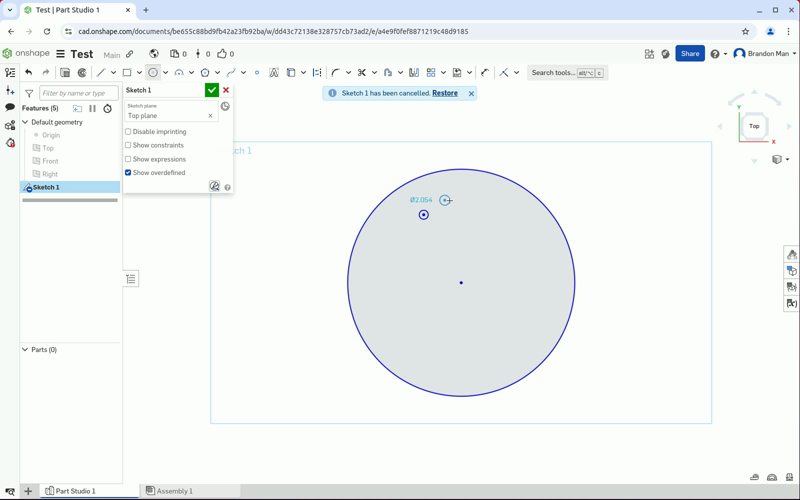
key(esc)
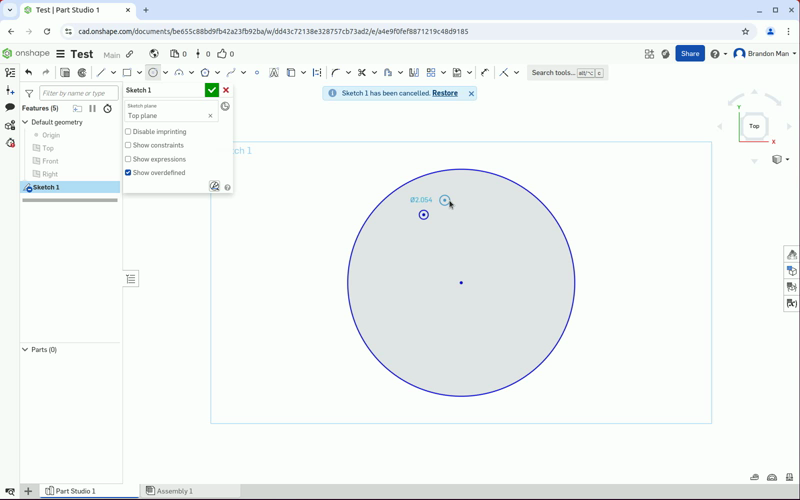
key(c)
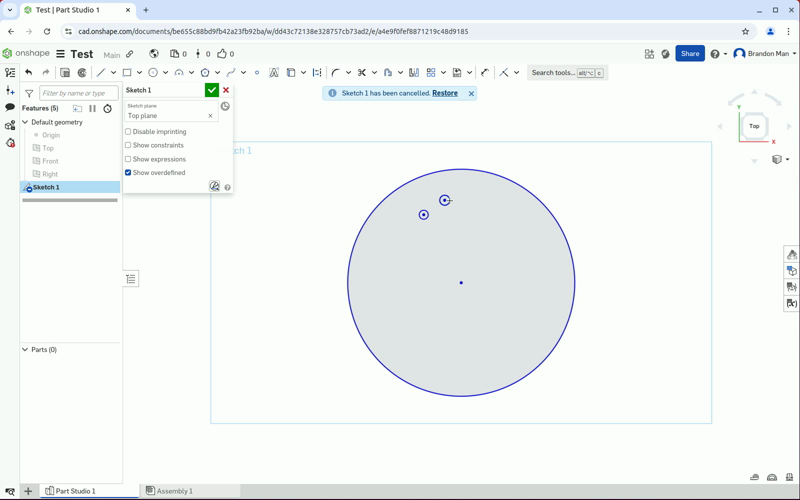
key_down(shift)
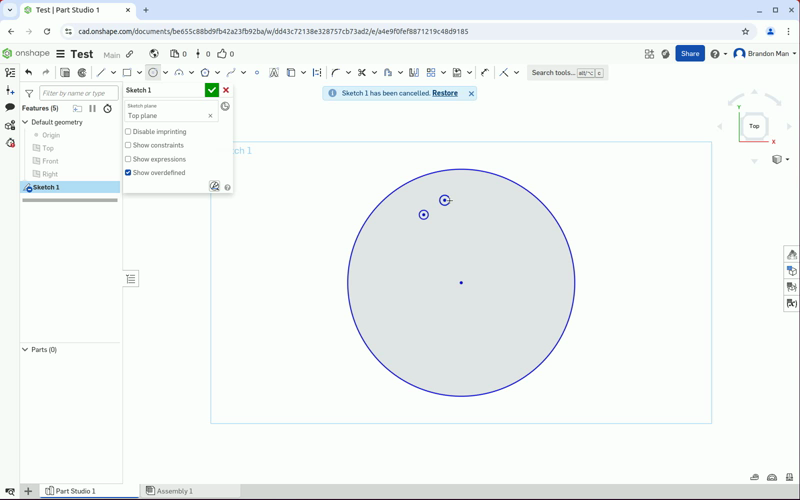
mouse_move(461, 252)
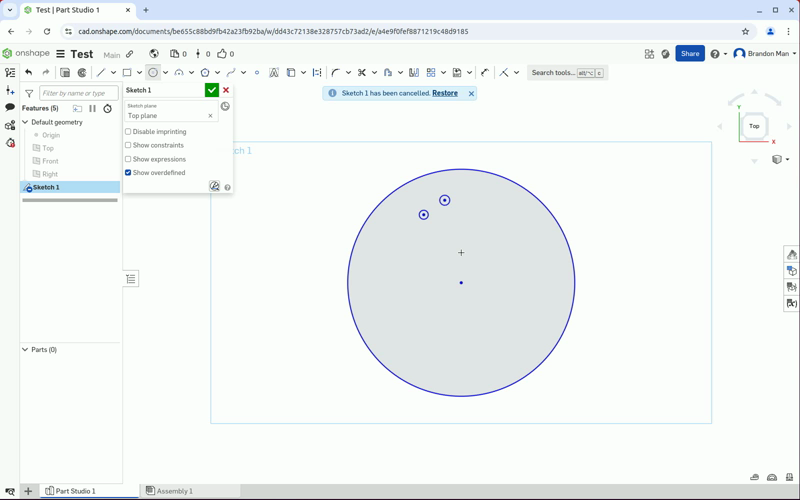
click(461, 252)
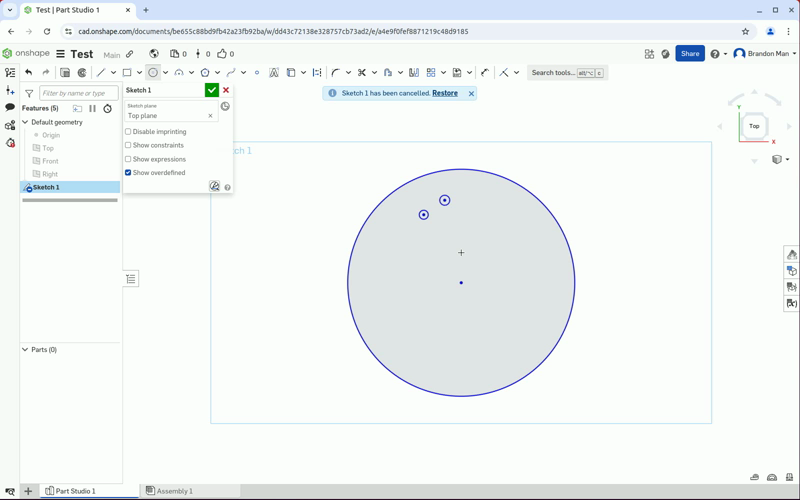
key_up(shift)
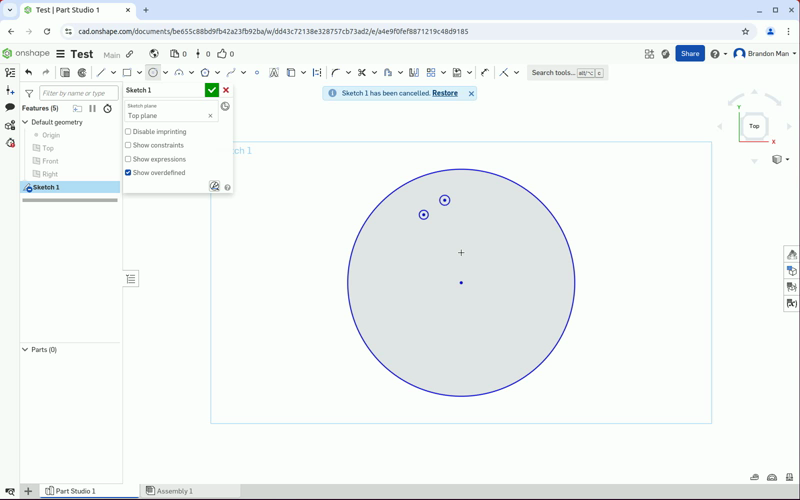
mouse_move(468, 252)
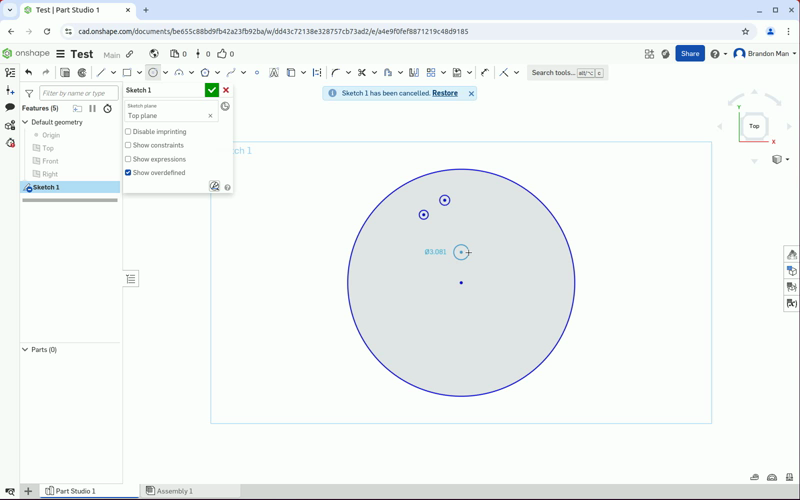
click(468, 252)
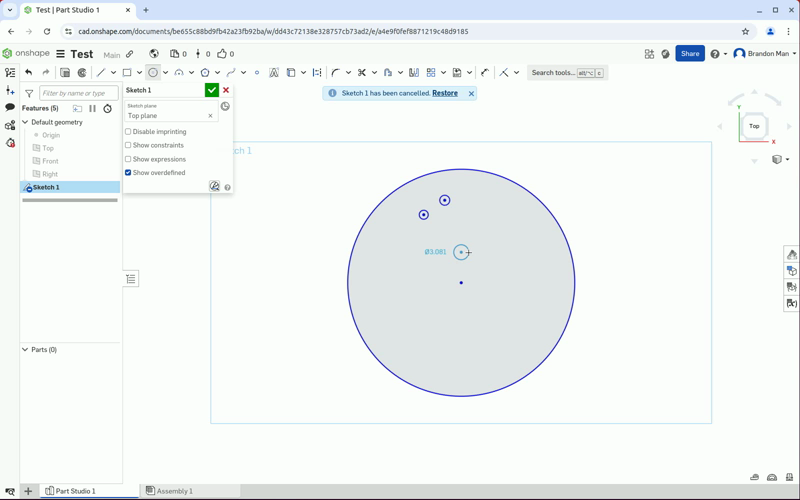
key(esc)
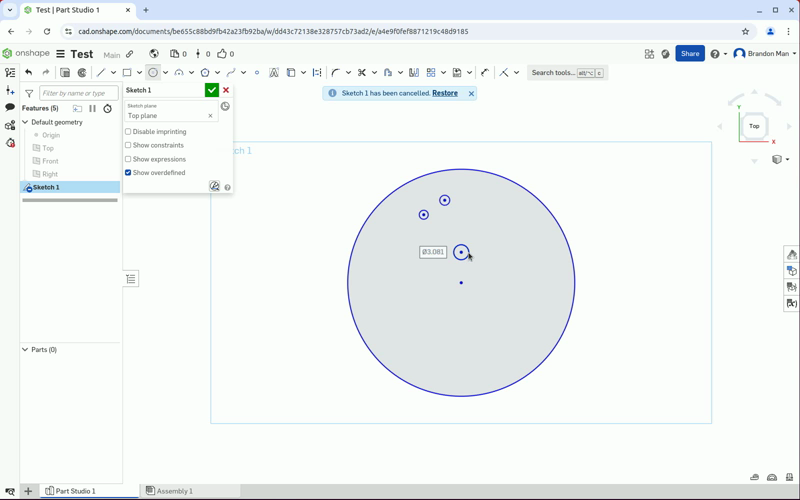
mouse_move(456, 323)
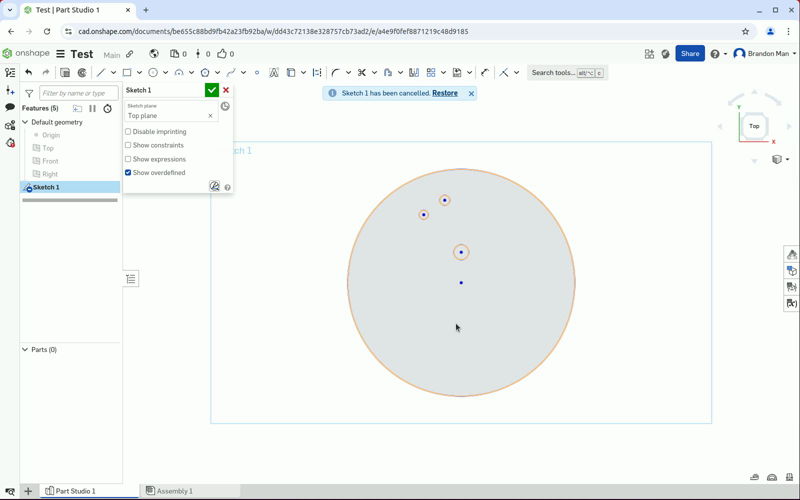
click(456, 323)
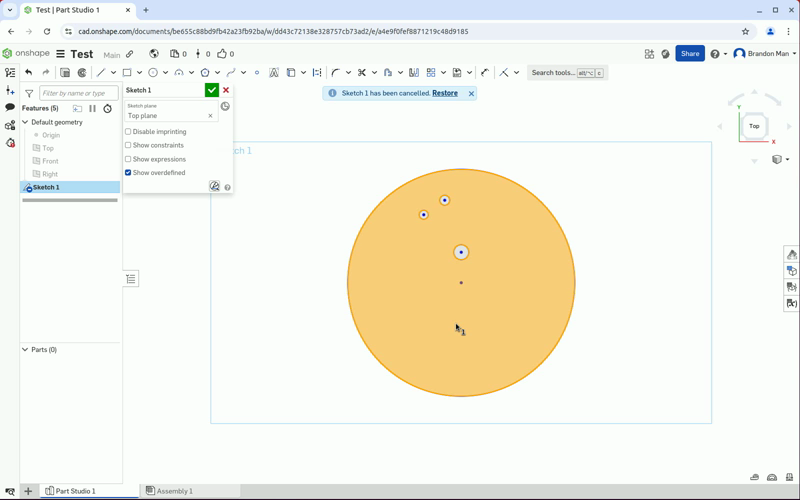
mouse_move(73, 352)
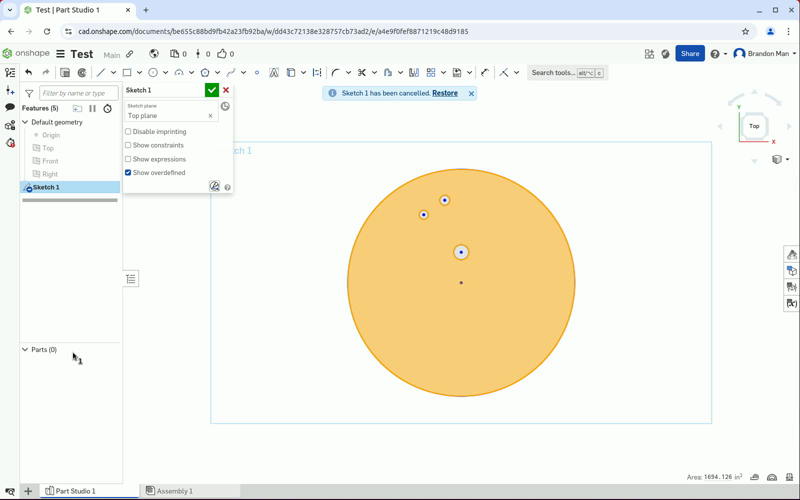
key(shift+y)
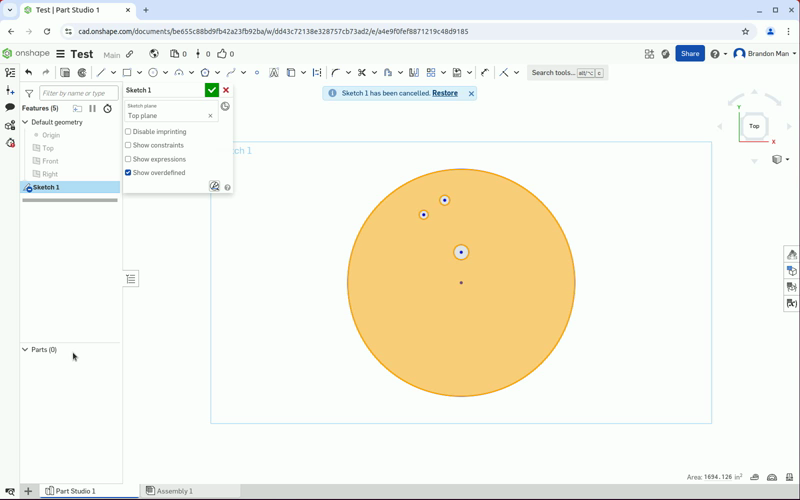
key(shift+e)
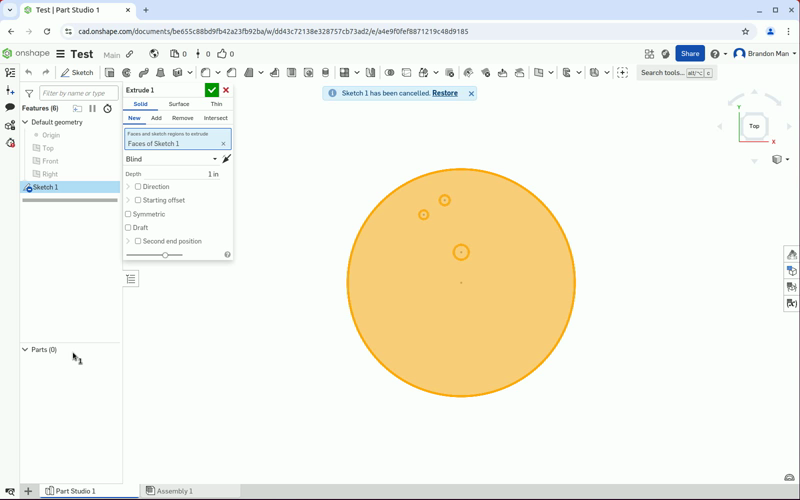
mouse_move(143, 106)
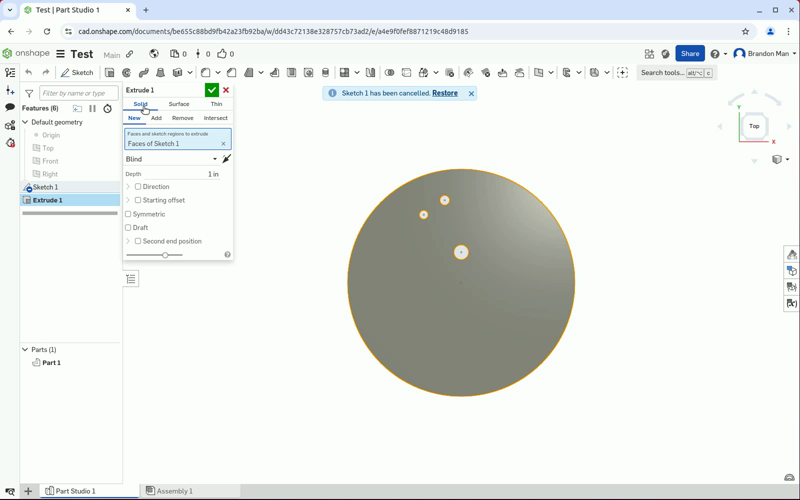
click(143, 106)
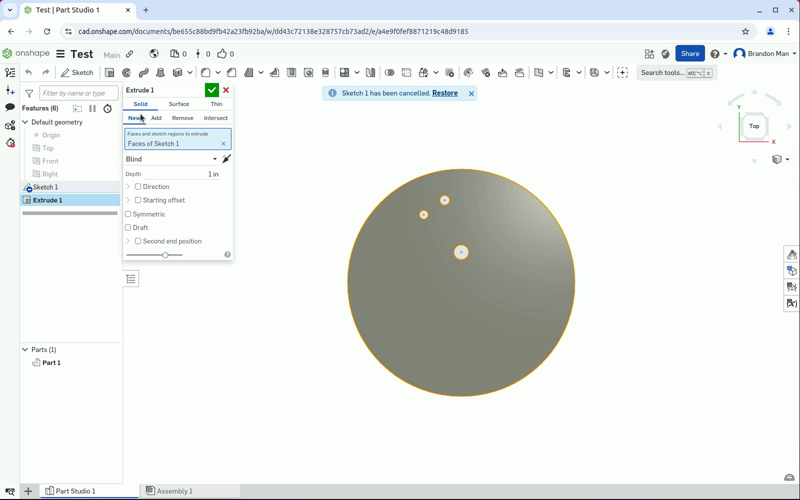
mouse_move(137, 120)
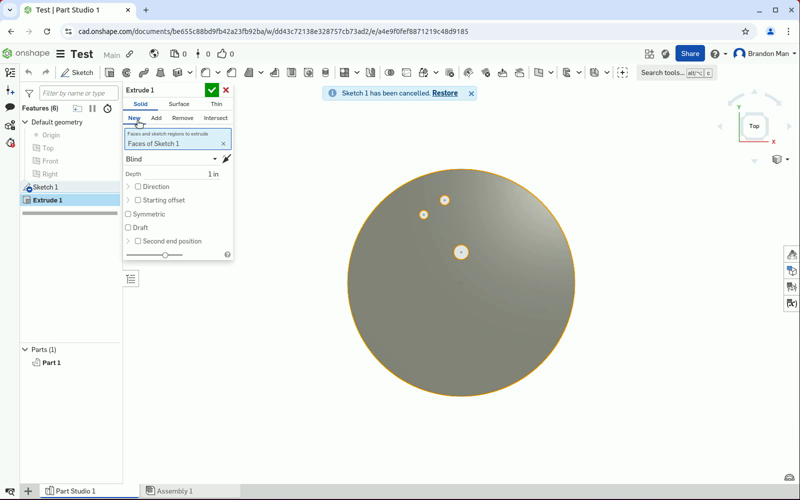
click(137, 120)
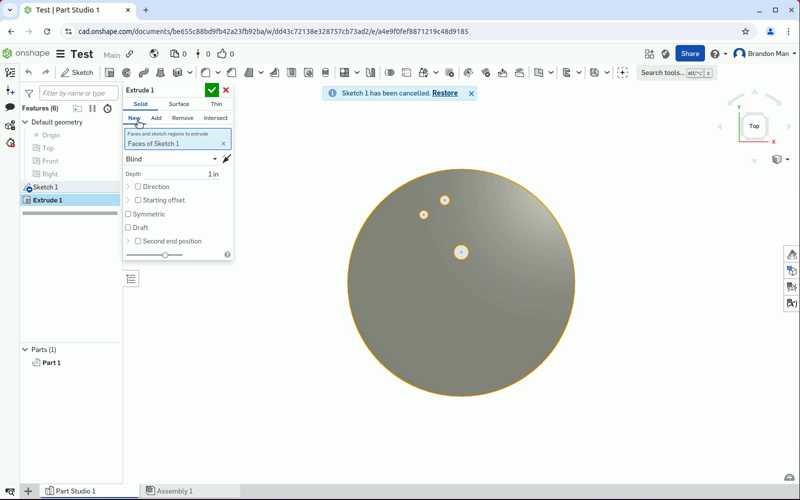
key(tab, 4)
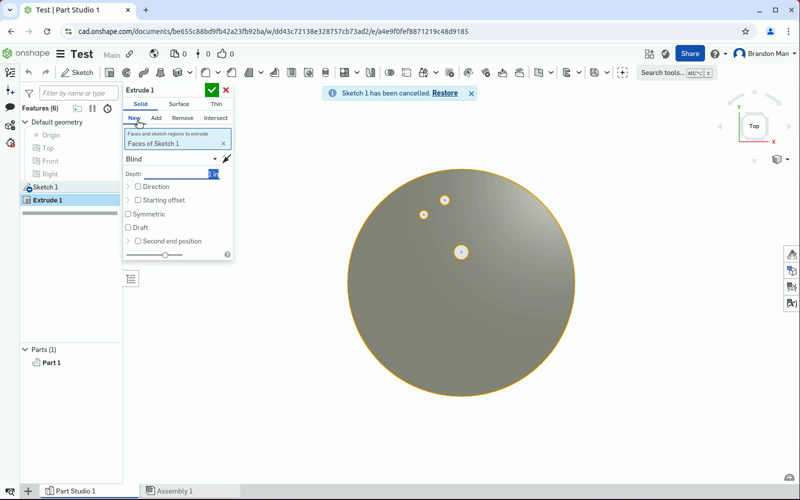
text(3.129)
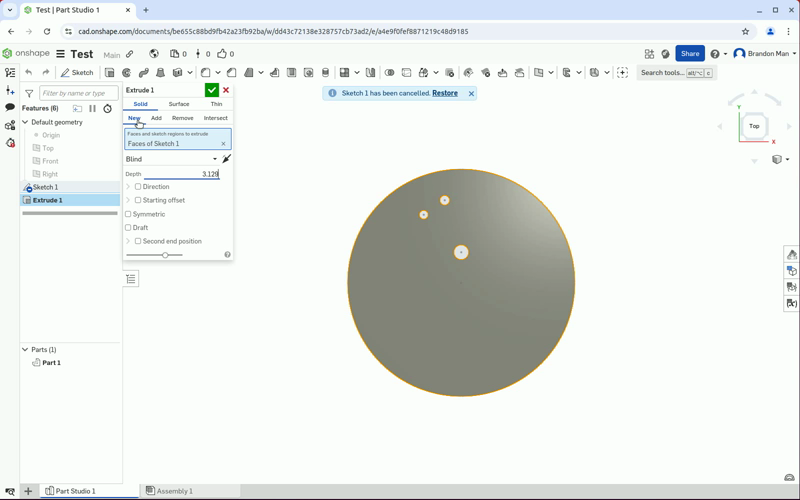
key(enter)
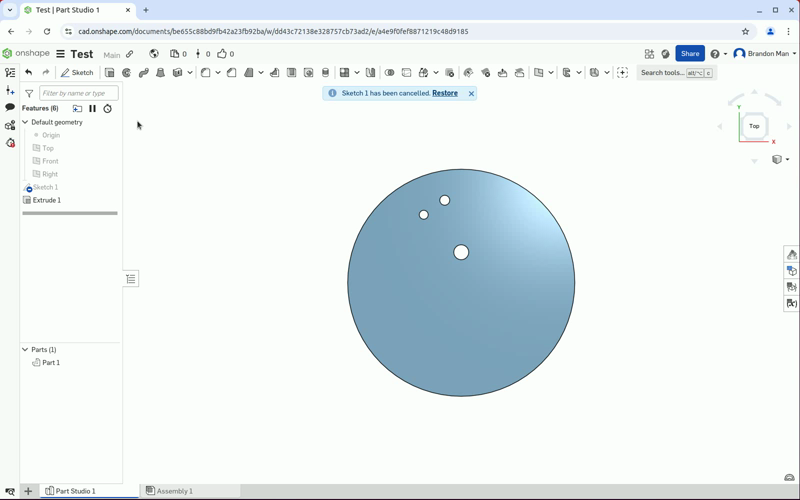
key(shift+h)
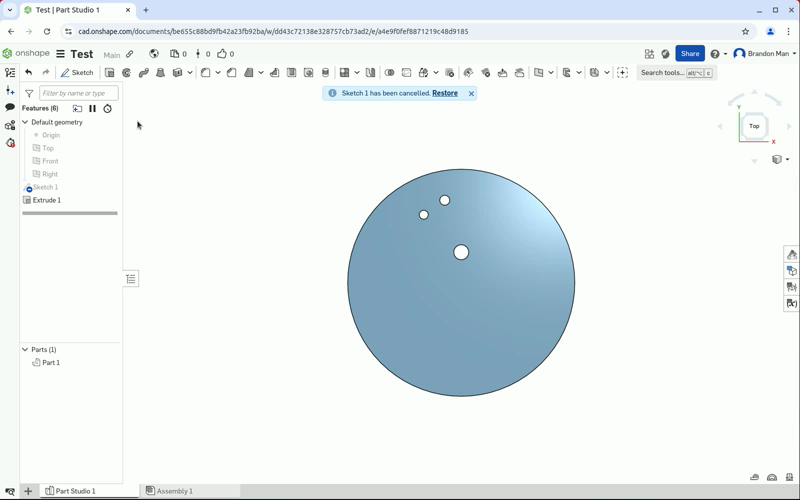
key(shift+h)
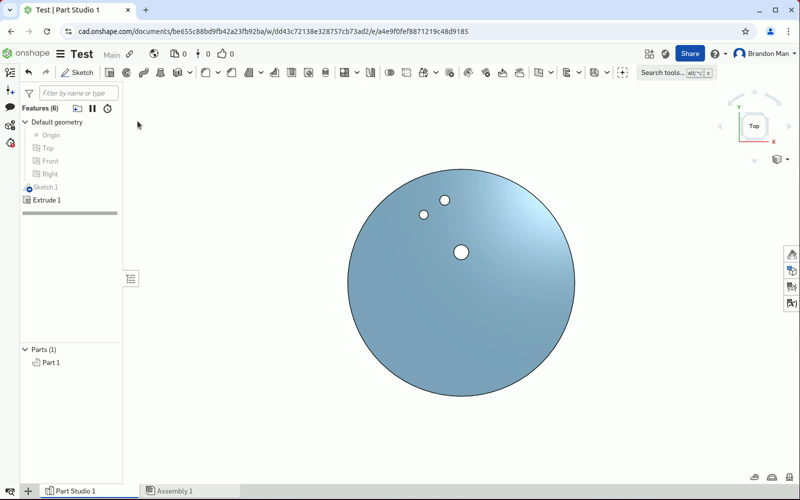
mouse_move(73, 189)
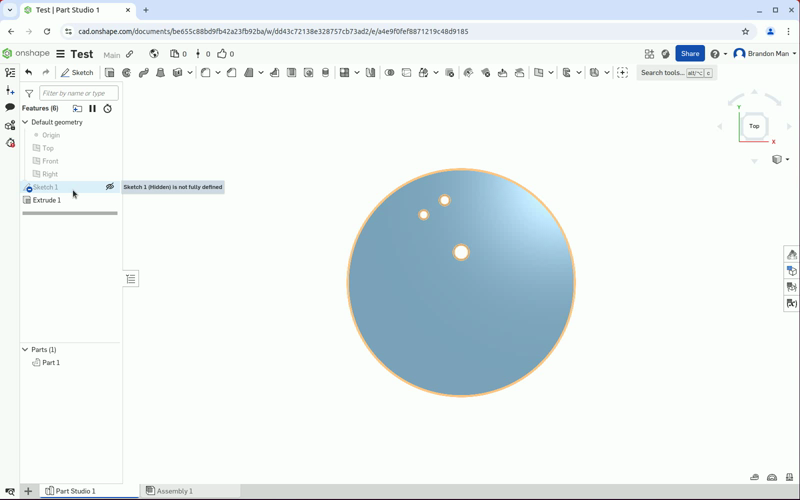
click(73, 189)
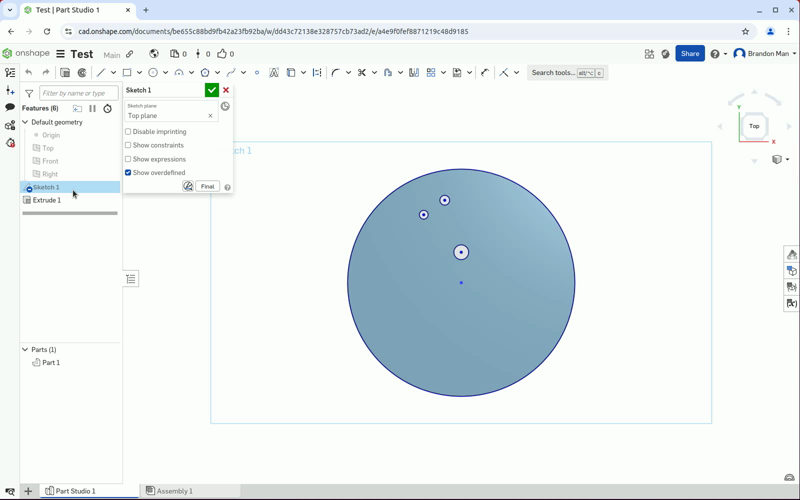
mouse_move(229, 92)
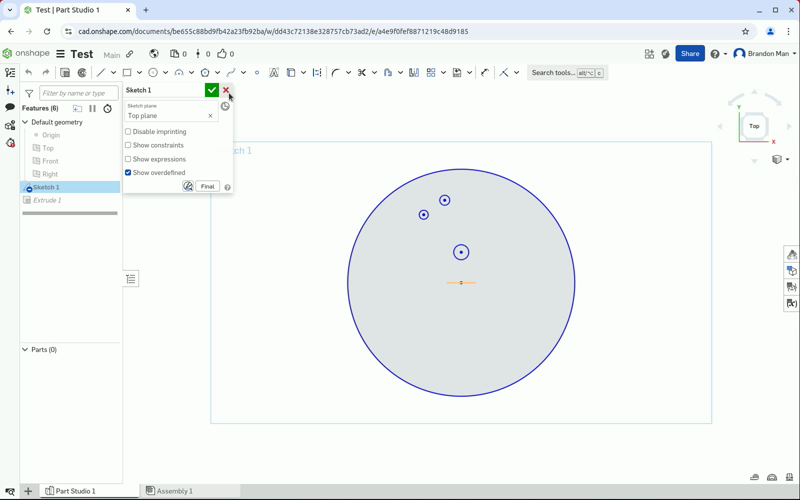
click(229, 92)
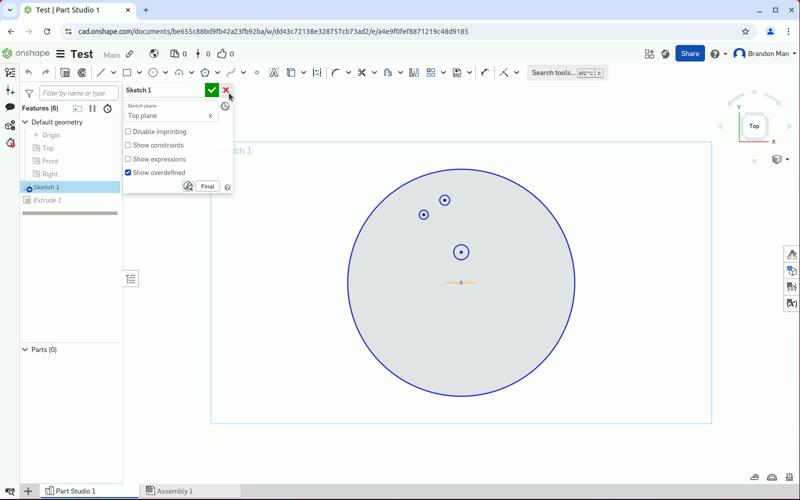
key(shift+s)
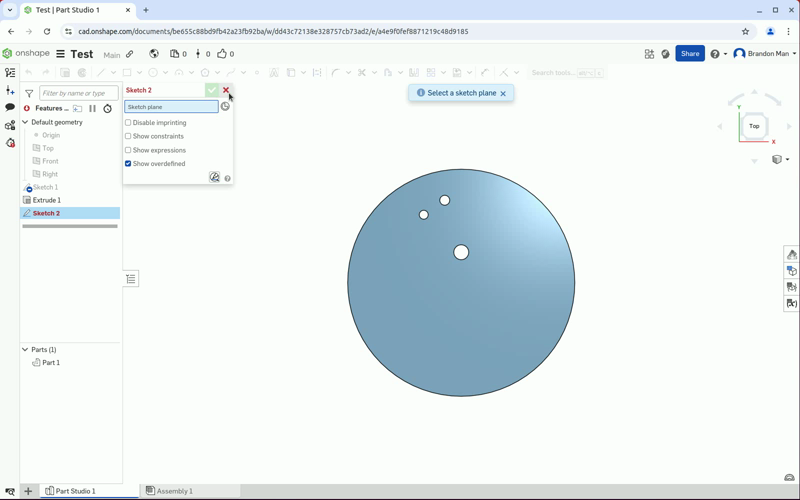
mouse_move(73, 150)
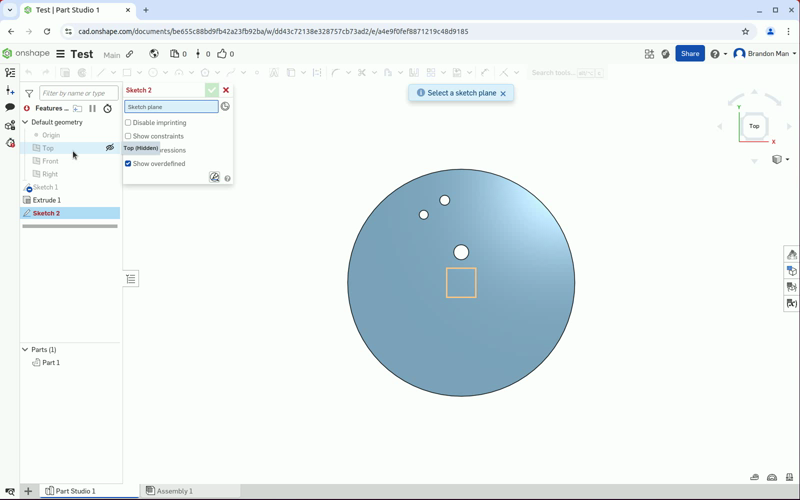
click(73, 150)
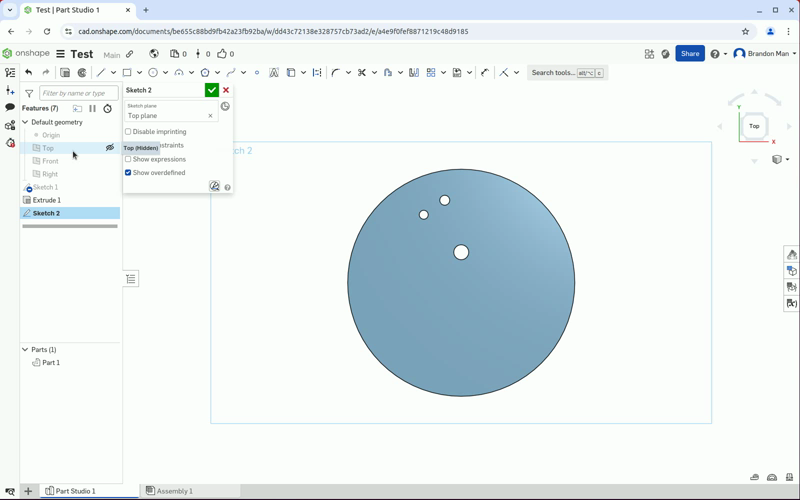
mouse_move(73, 352)
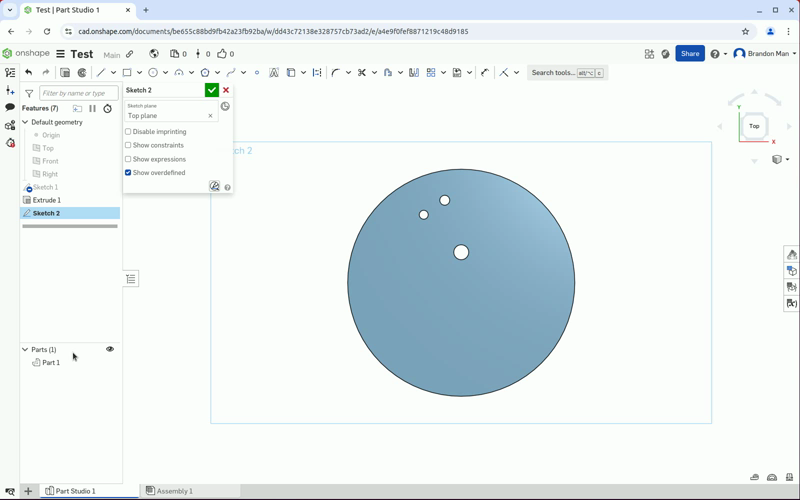
key(y)
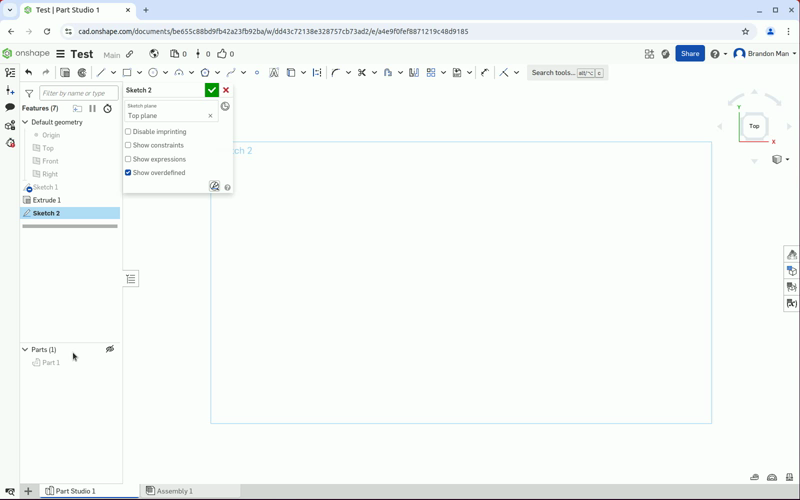
key(c)
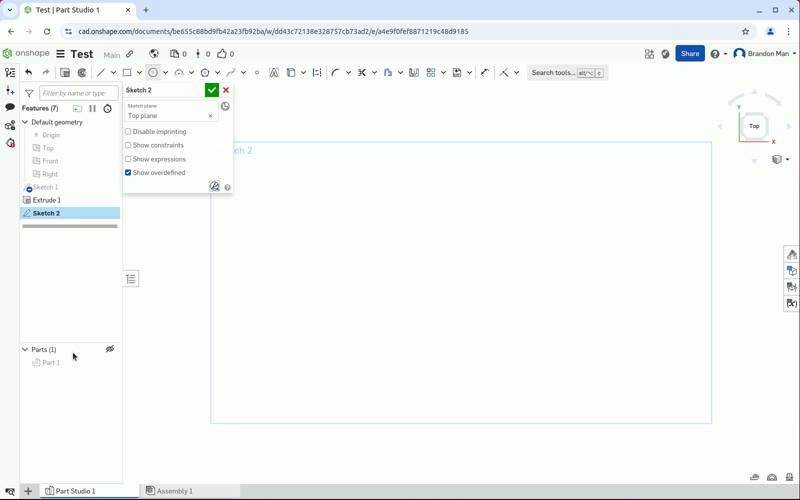
key_down(shift)
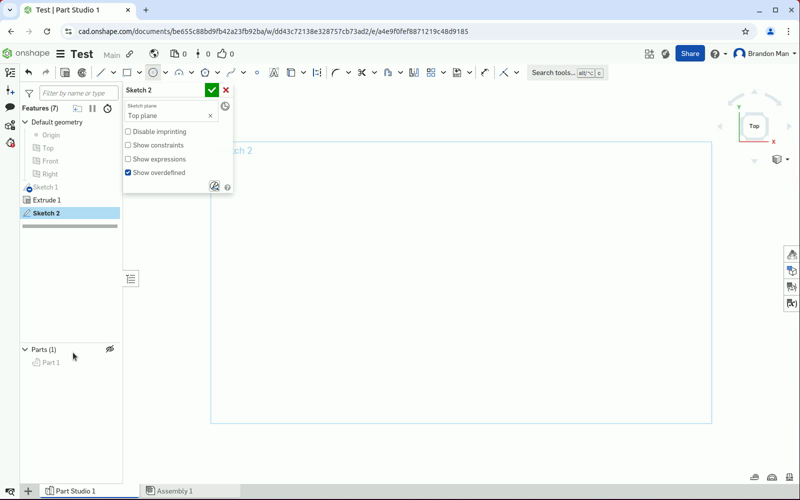
mouse_move(460, 282)
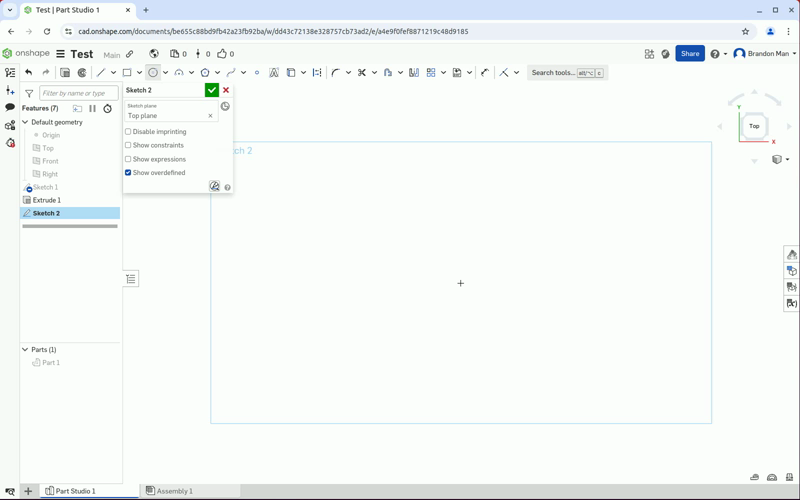
click(460, 282)
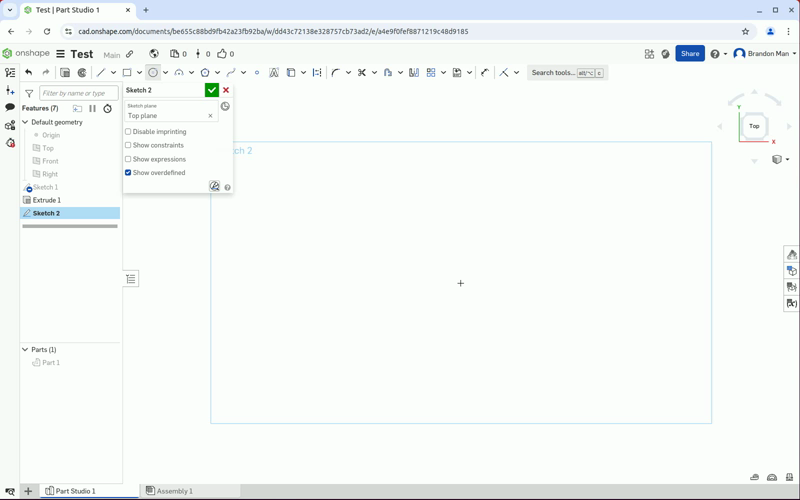
key_up(shift)
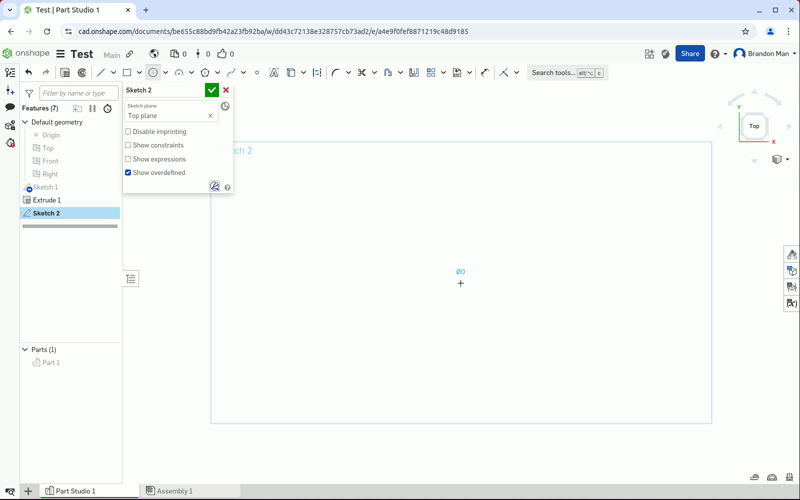
mouse_move(572, 282)
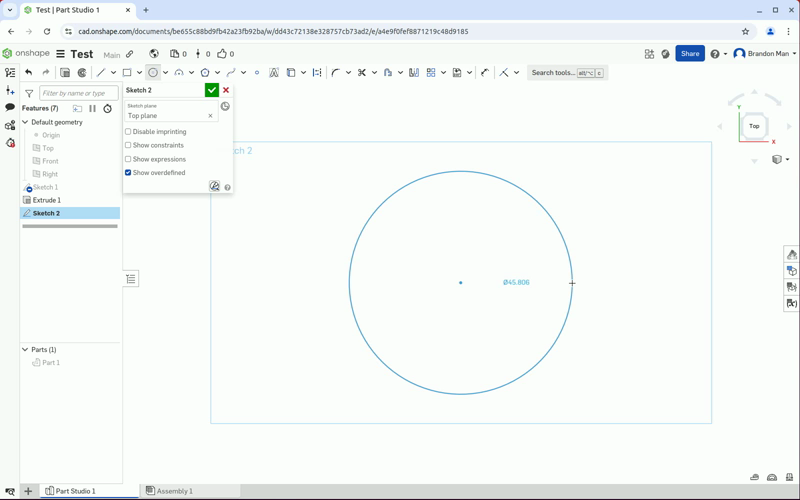
click(572, 282)
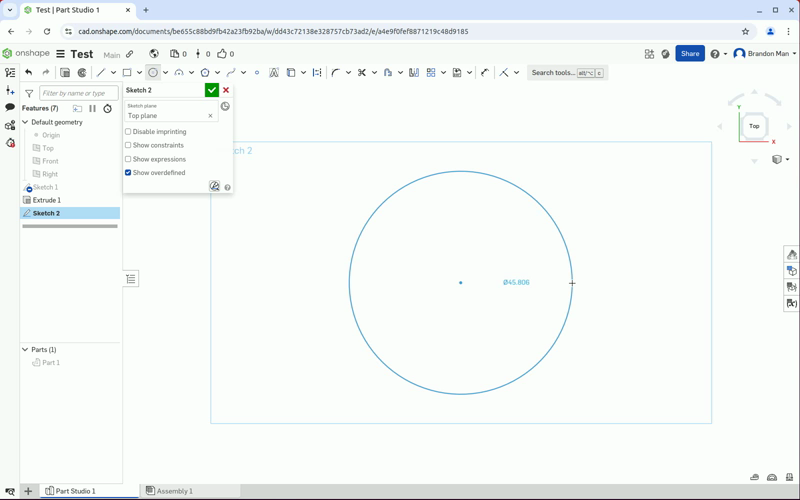
key(esc)
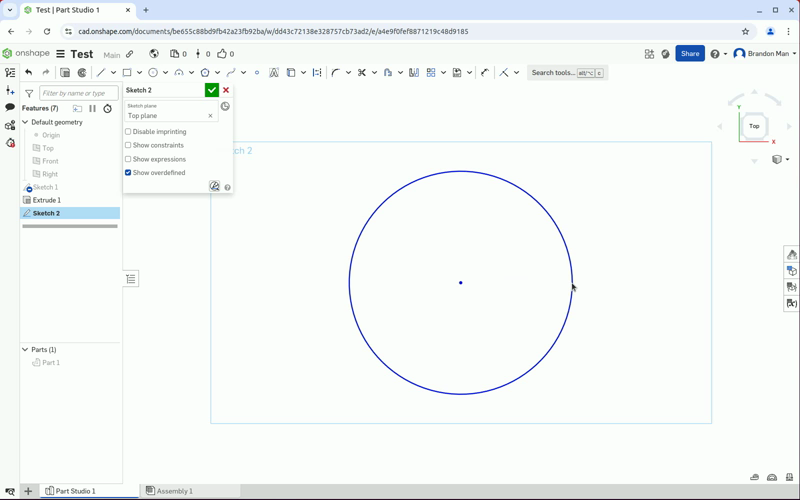
key(c)
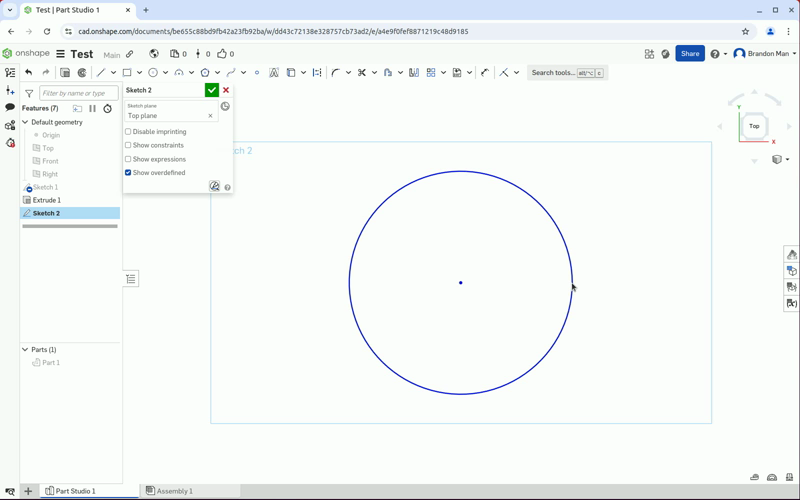
key_down(shift)
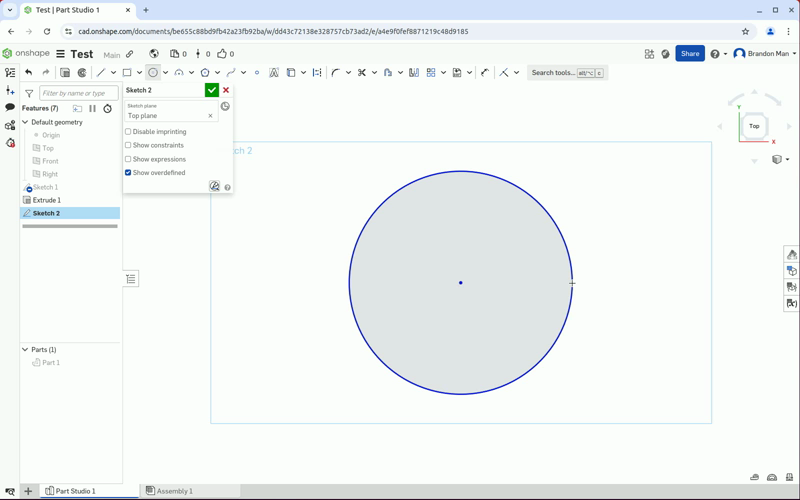
mouse_move(460, 282)
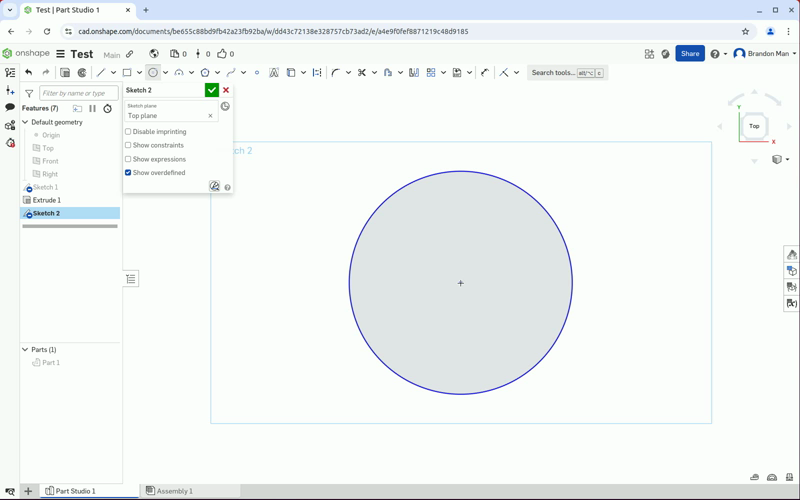
click(460, 282)
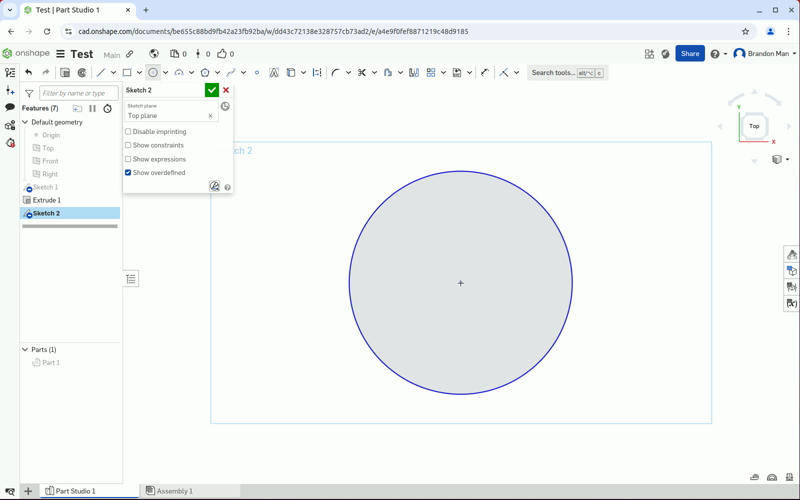
key_up(shift)
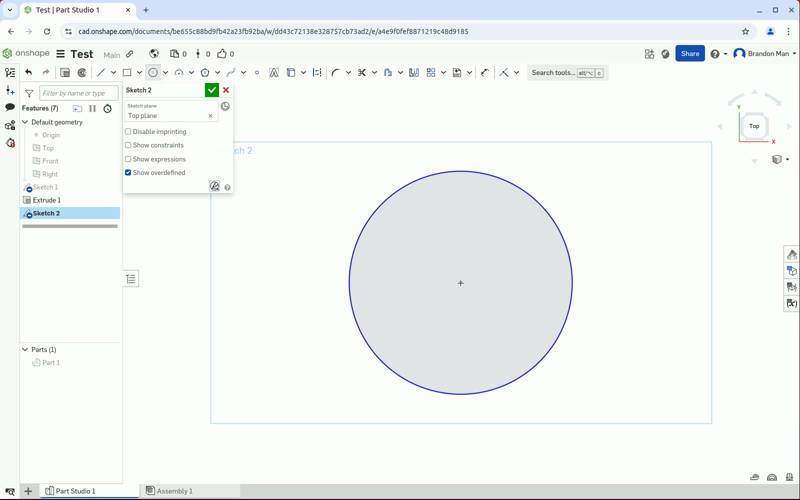
mouse_move(567, 282)
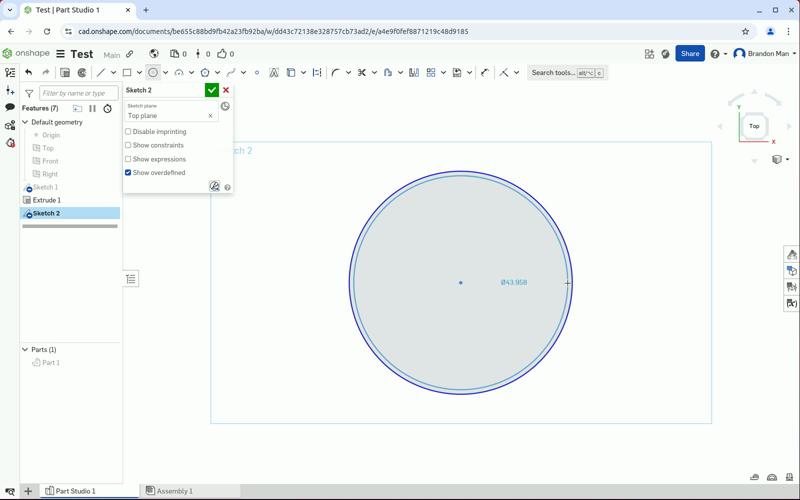
click(567, 282)
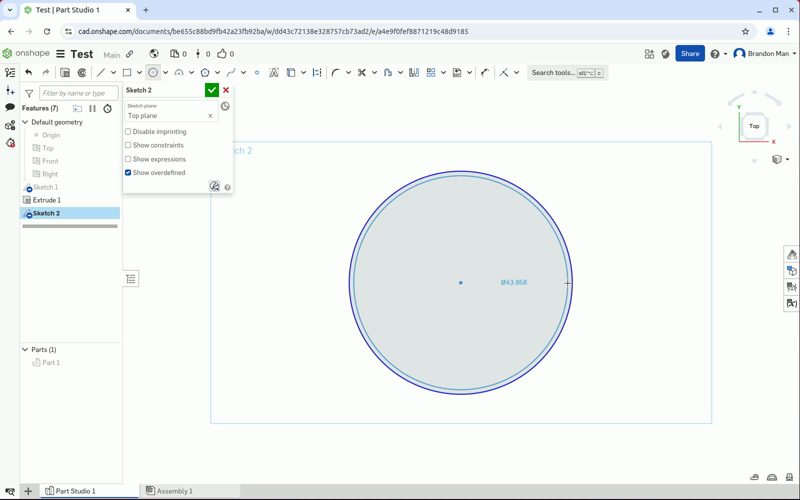
key(esc)
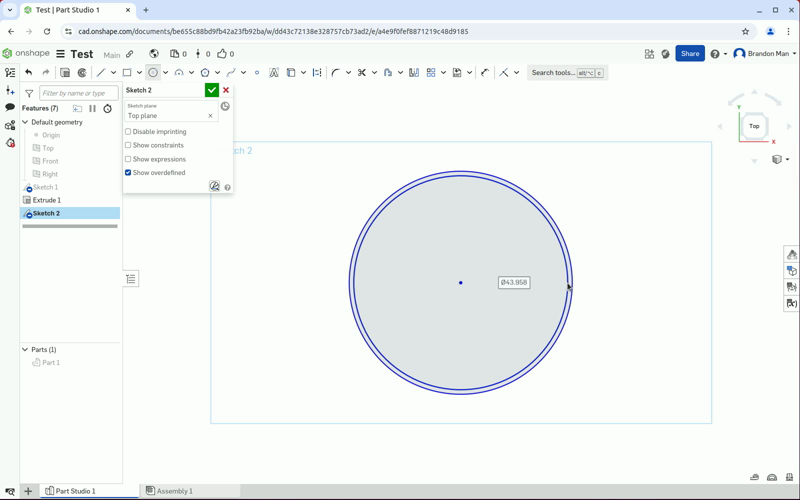
mouse_move(367, 339)
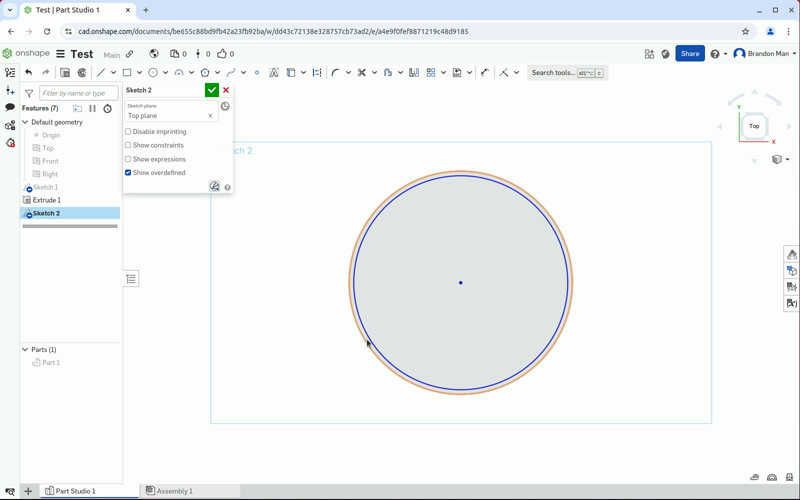
click(367, 339)
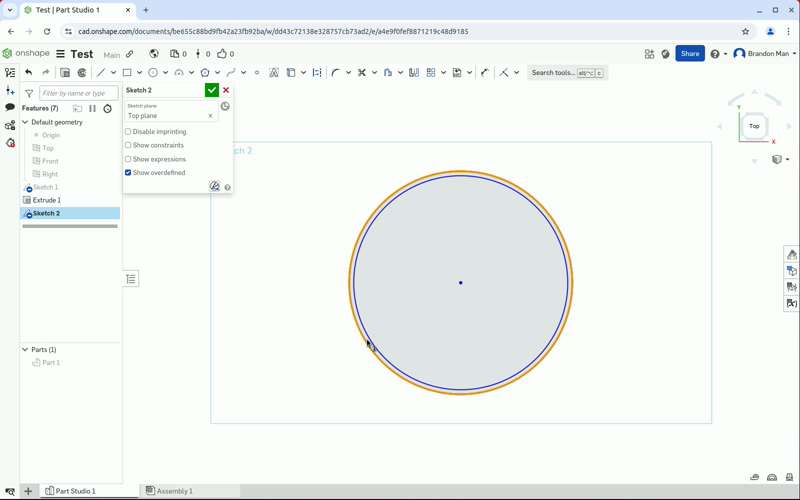
mouse_move(73, 352)
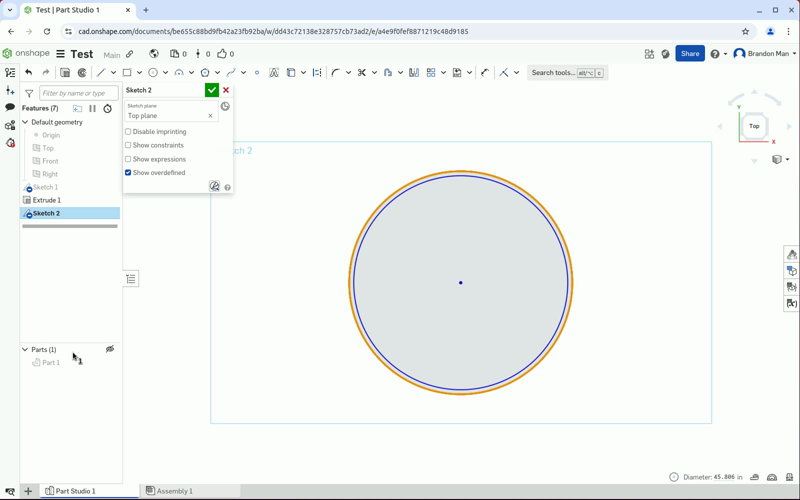
key(shift+y)
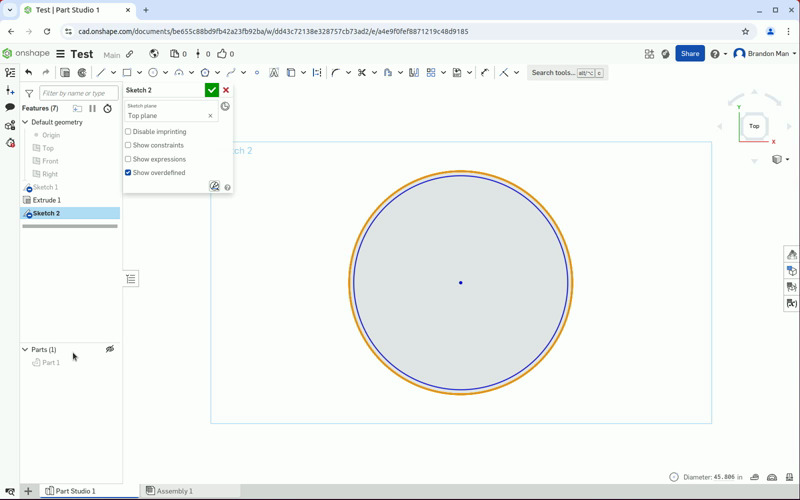
key(shift+e)
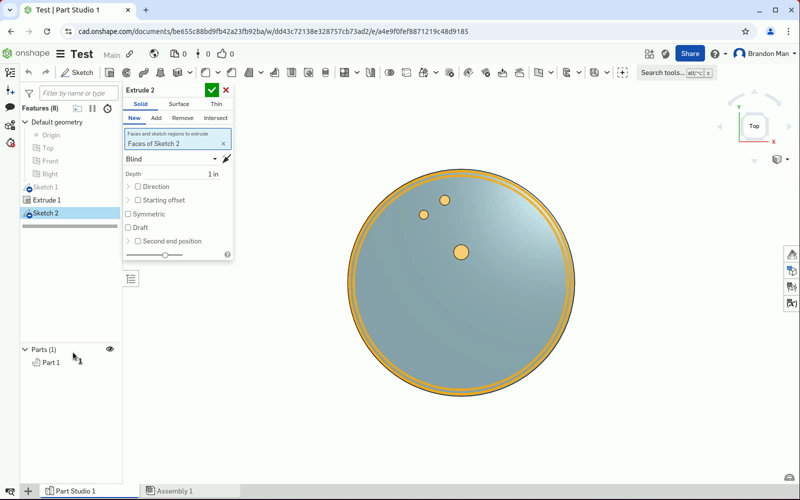
mouse_move(143, 106)
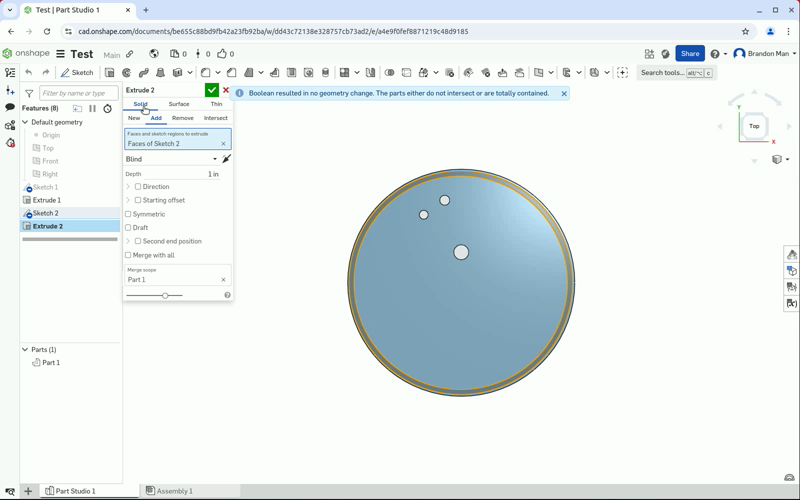
click(143, 106)
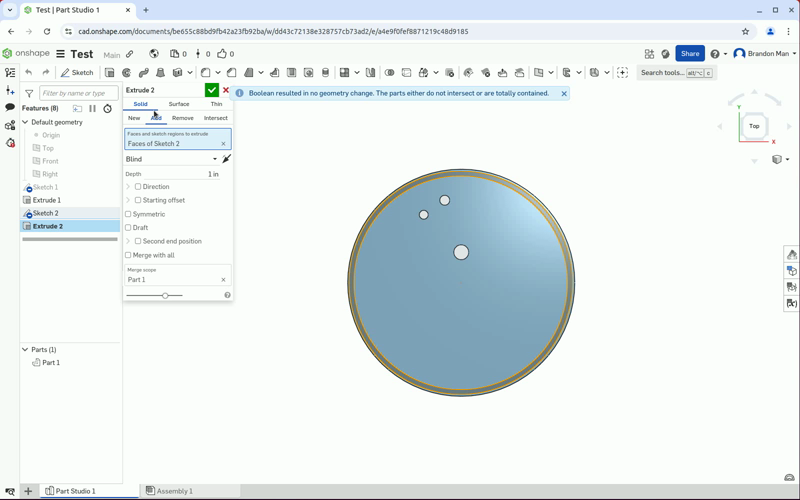
mouse_move(186, 120)
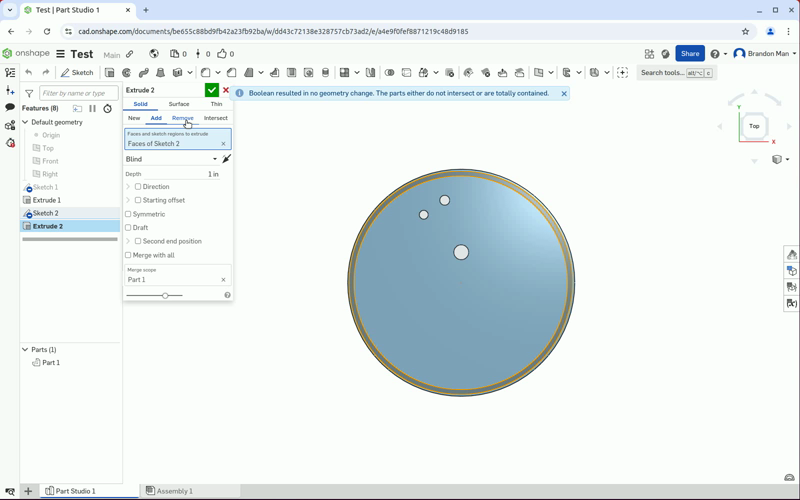
click(186, 120)
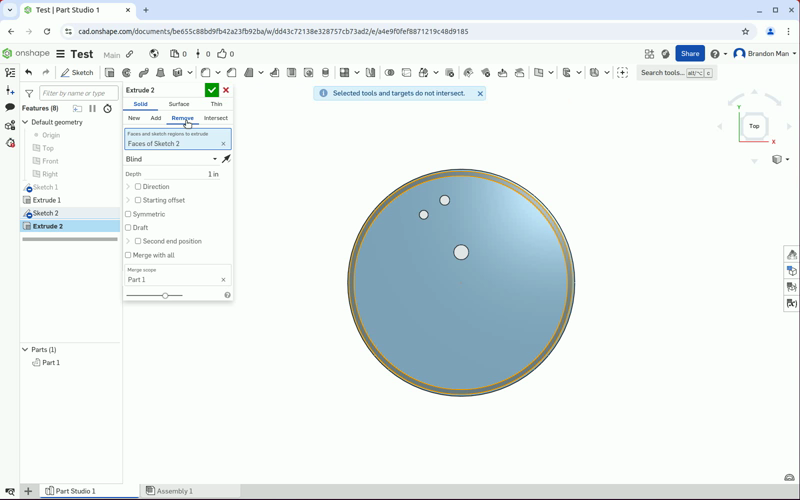
key(tab, 4)
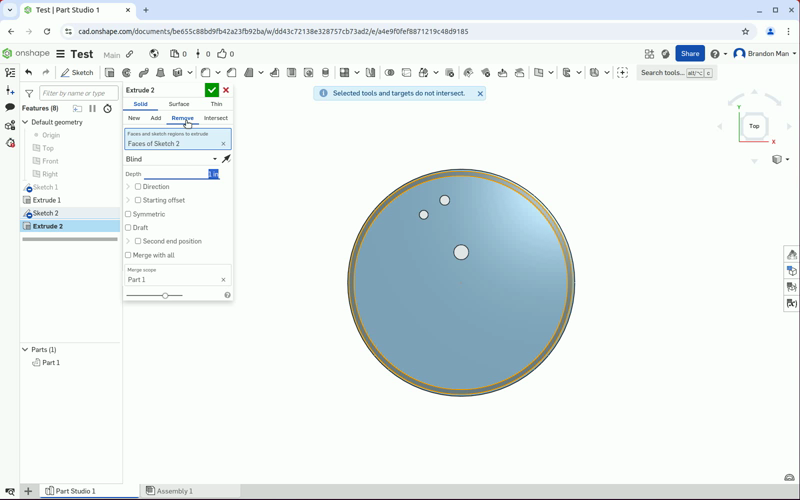
text(-0.722)
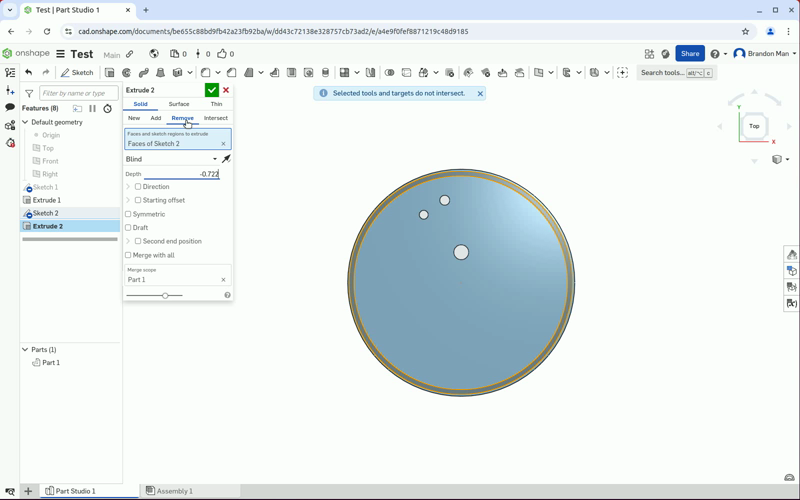
key(tab, 6)
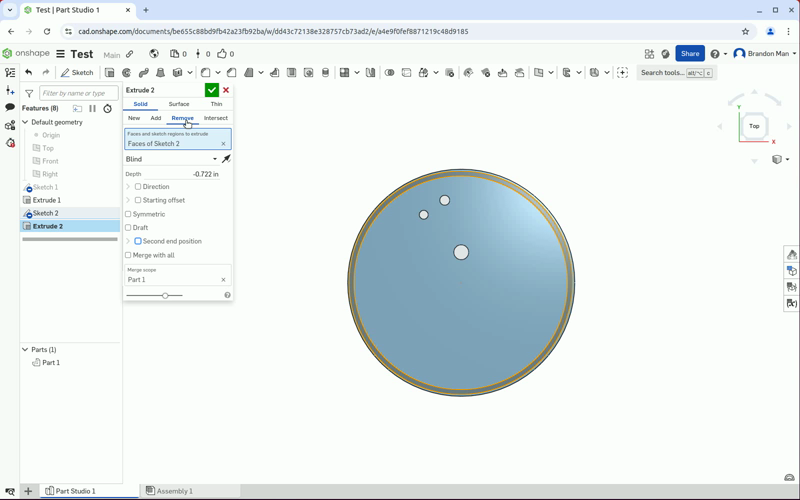
key(space)
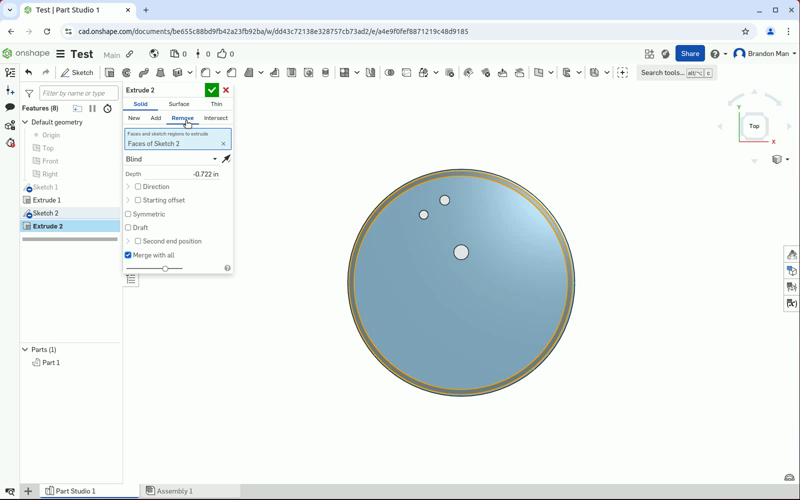
key(enter)
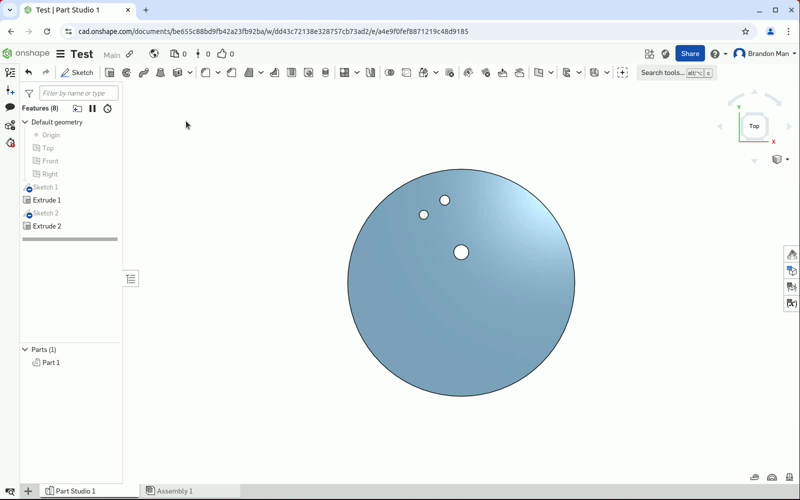
key(shift+h)
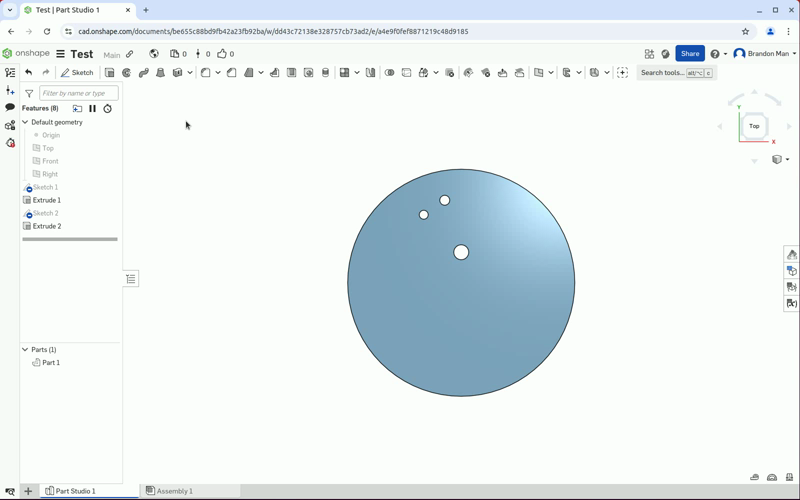
key(shift+h)
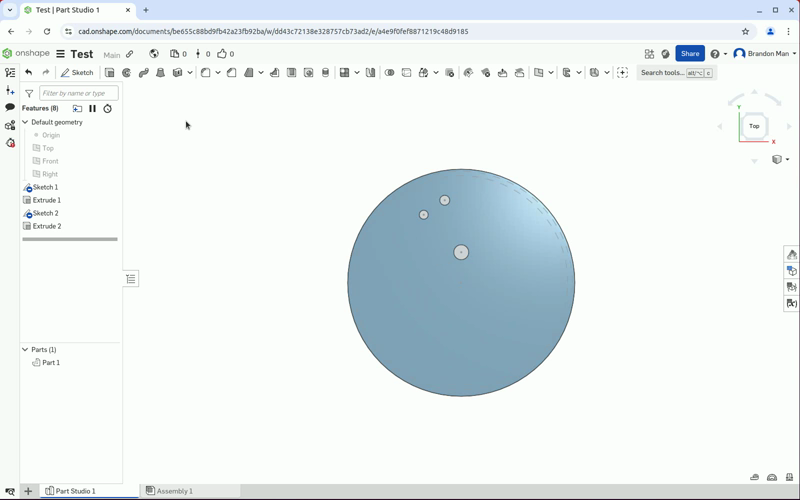
key(shift+7)
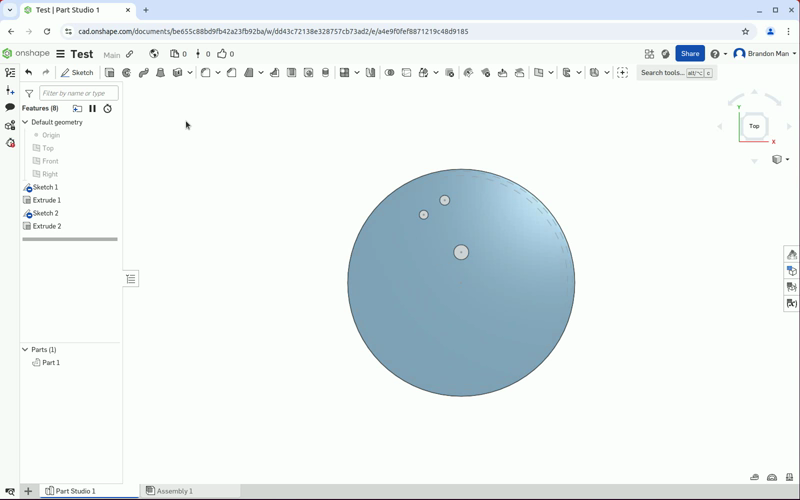
key(up, 3)
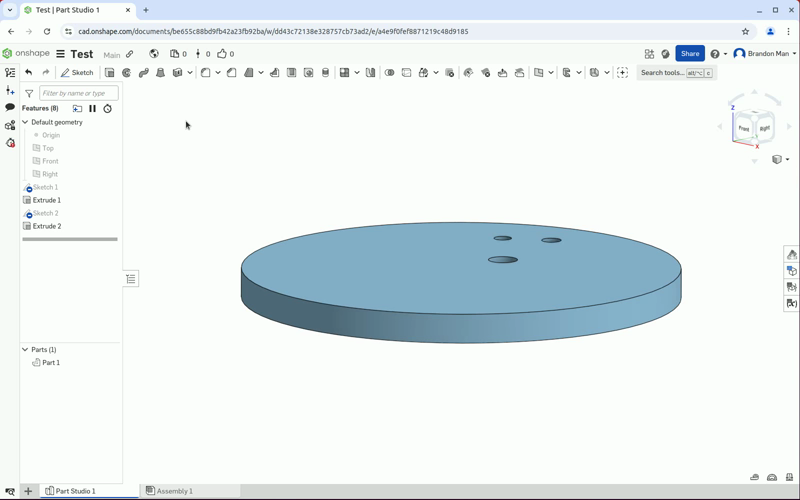
key(left, 3)
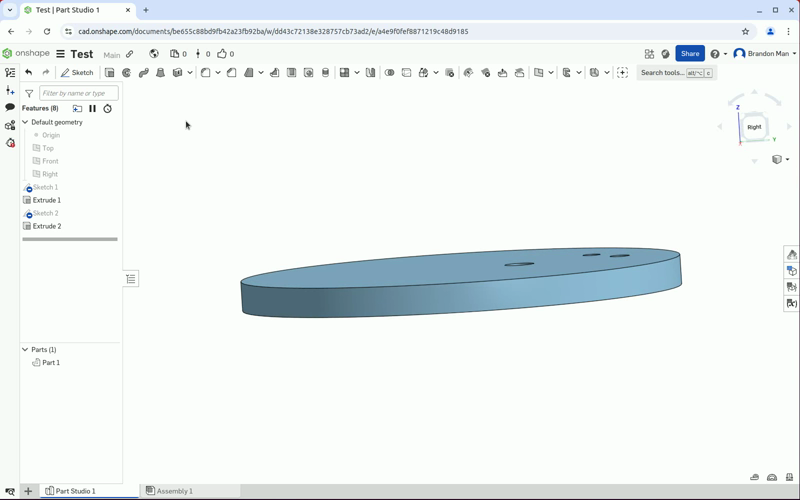
key(right, 3)
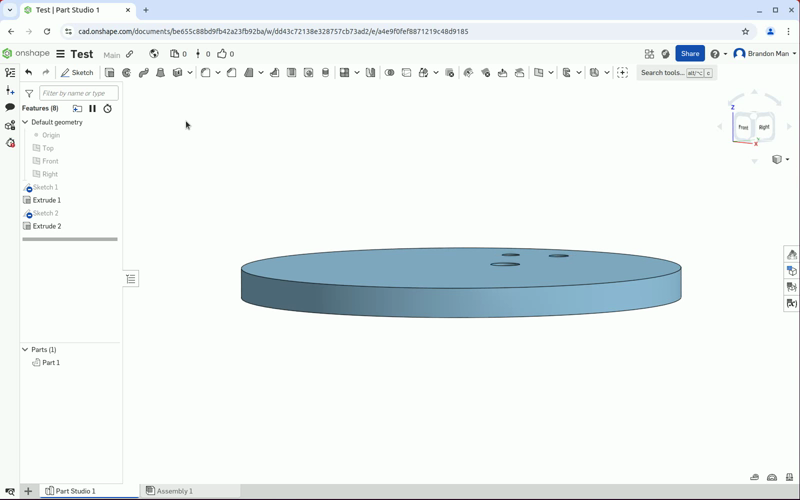
key(down, 3)
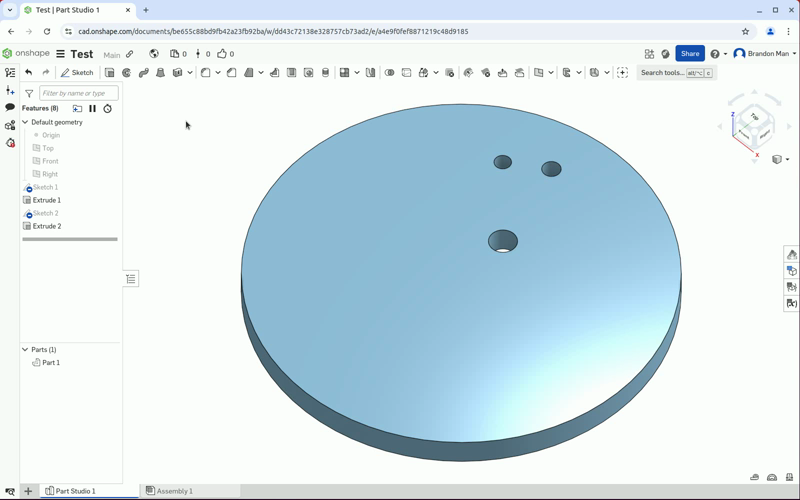
mouse_move(73, 189)
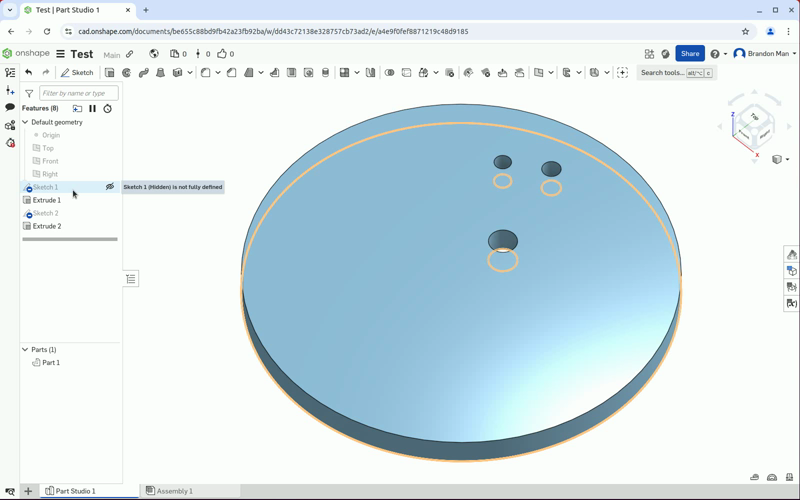
click(73, 189)